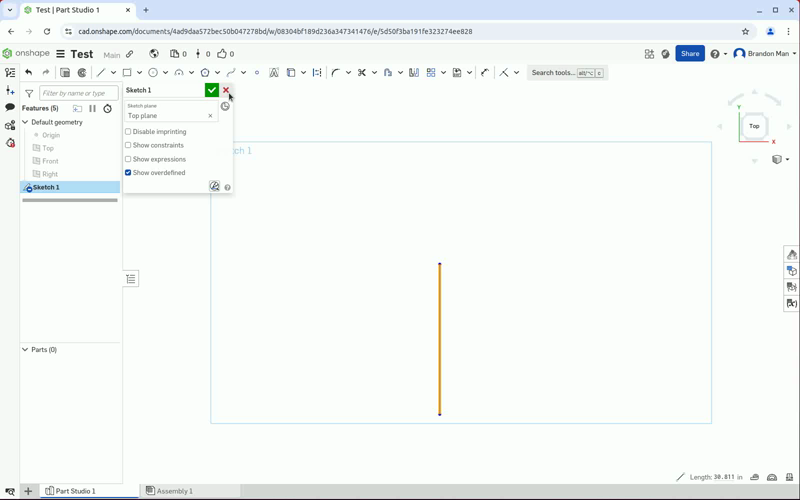
key(shift+h)
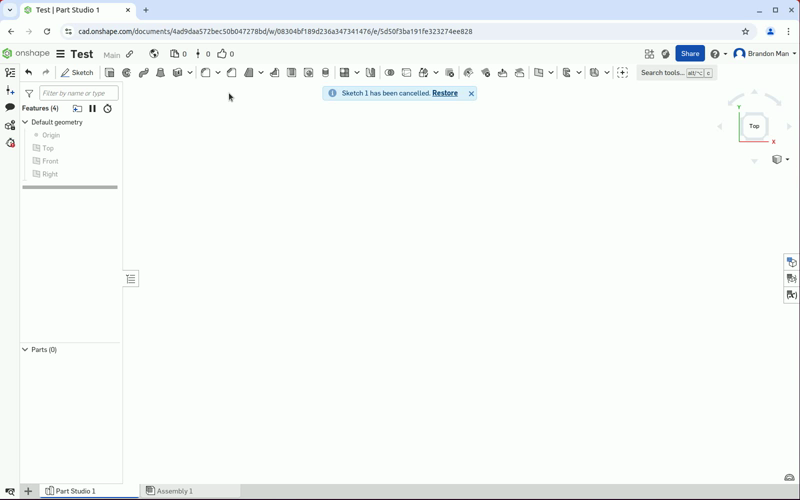
mouse_move(73, 352)
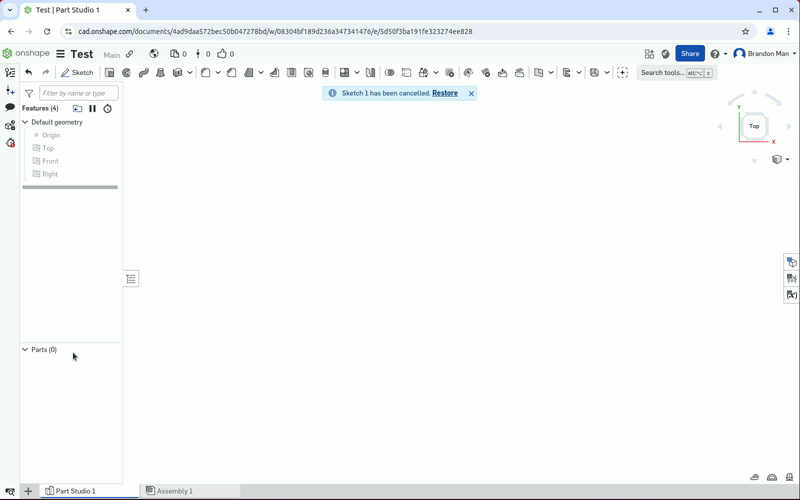
key(y)
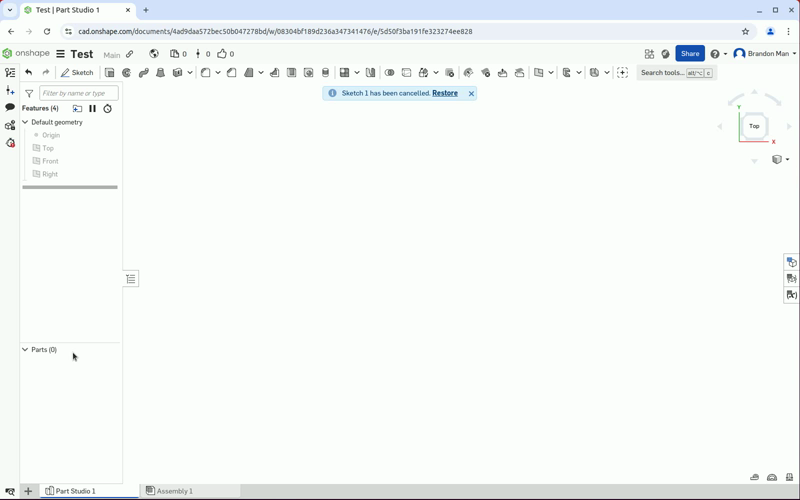
key(shift+p)
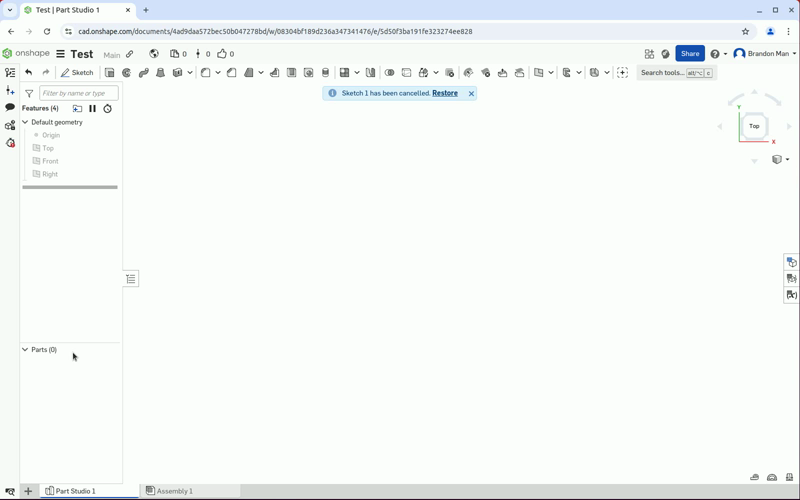
key(space)
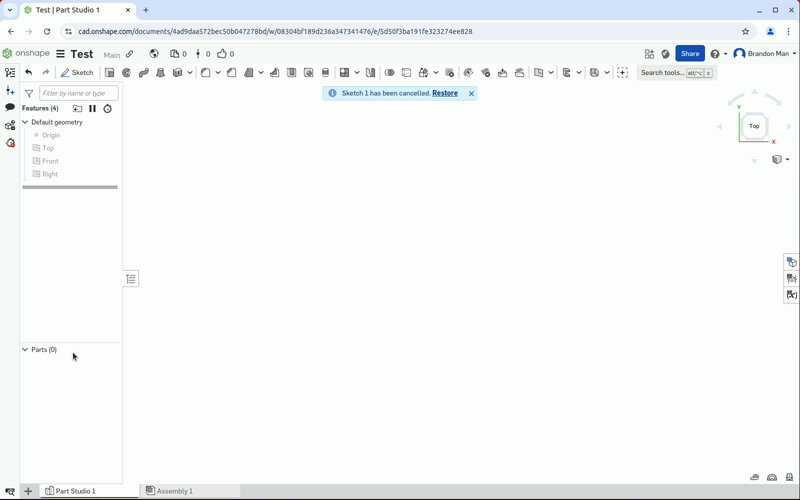
key_down(shift)
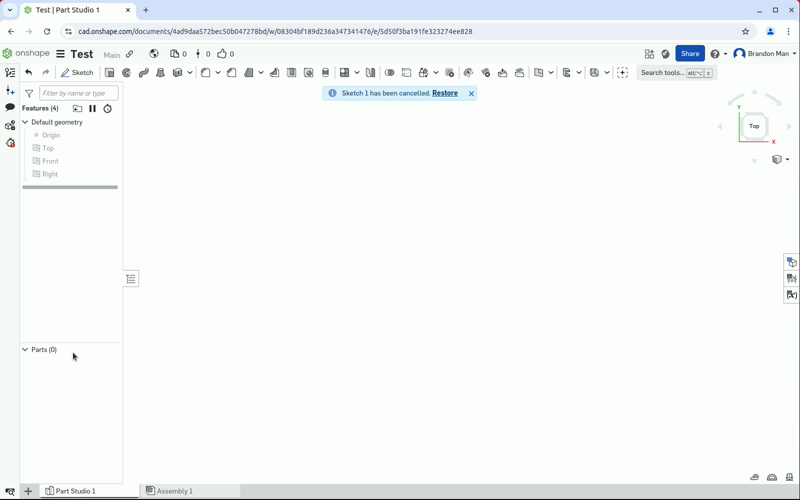
key(up)
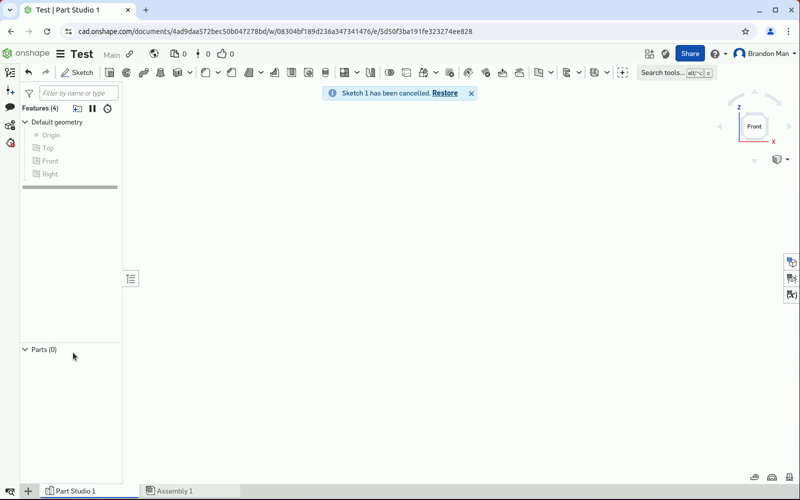
key_up(shift)
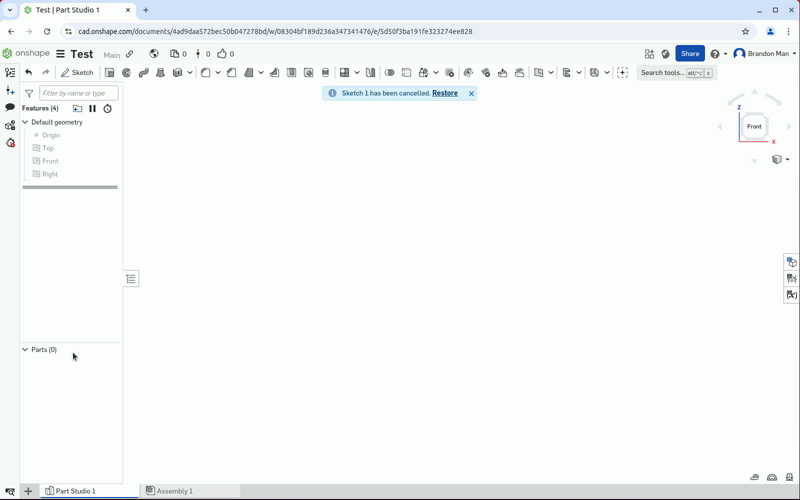
key(space)
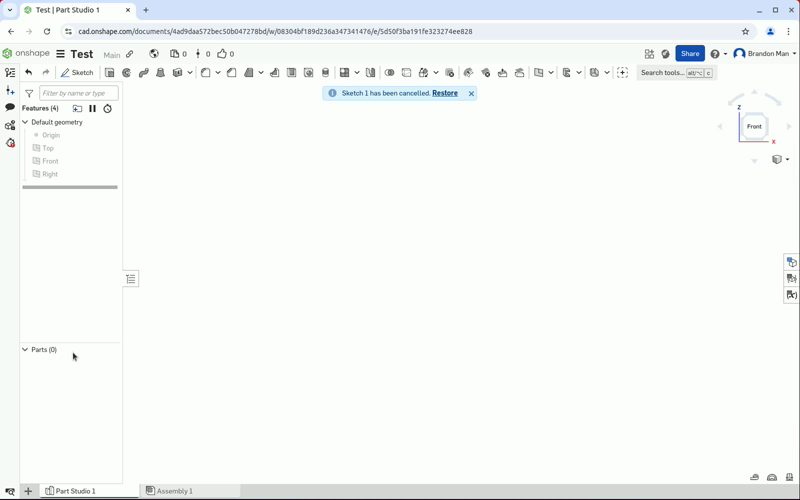
key_down(shift)
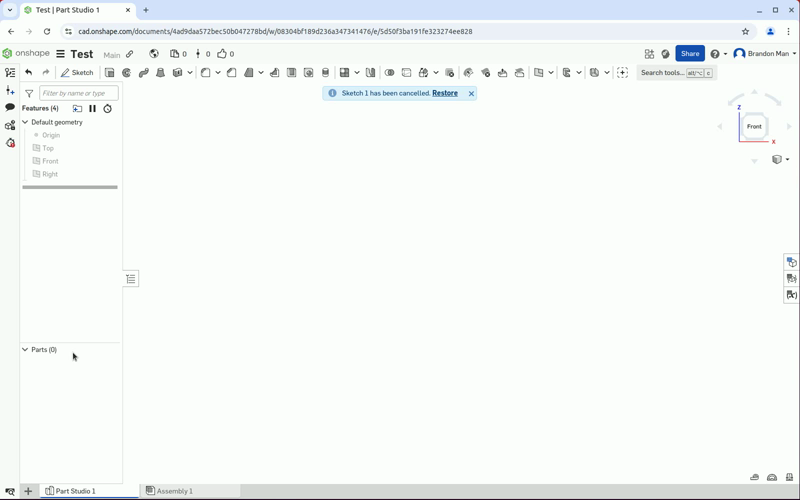
key(left)
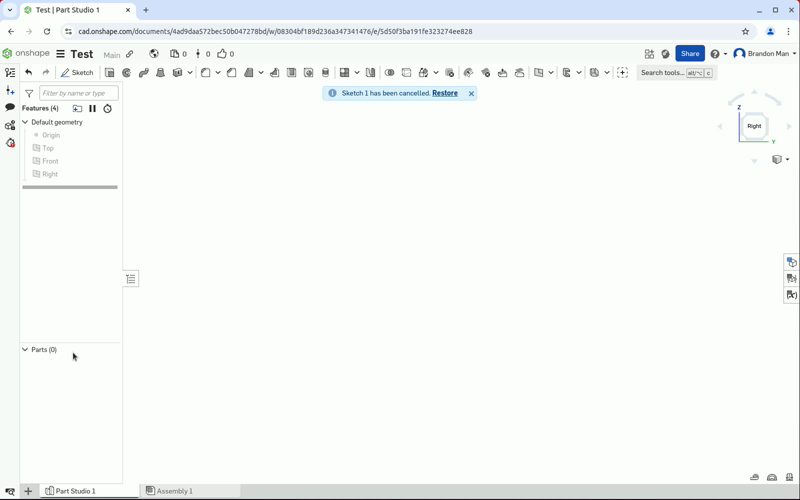
key_up(shift)
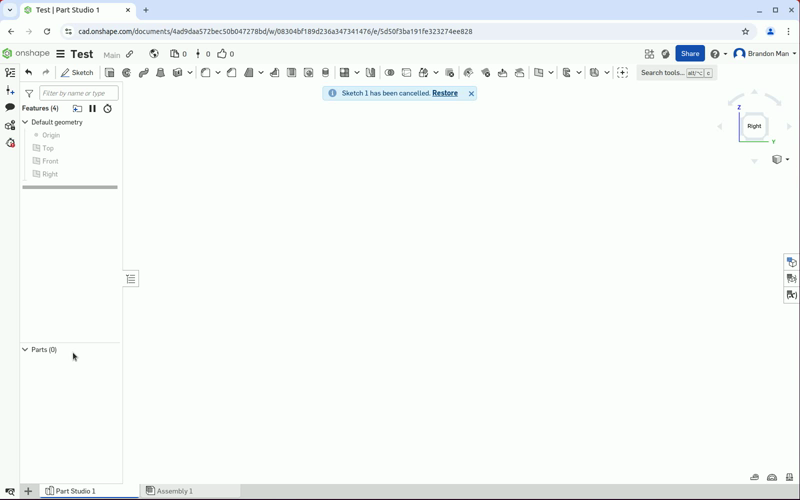
mouse_move(73, 352)
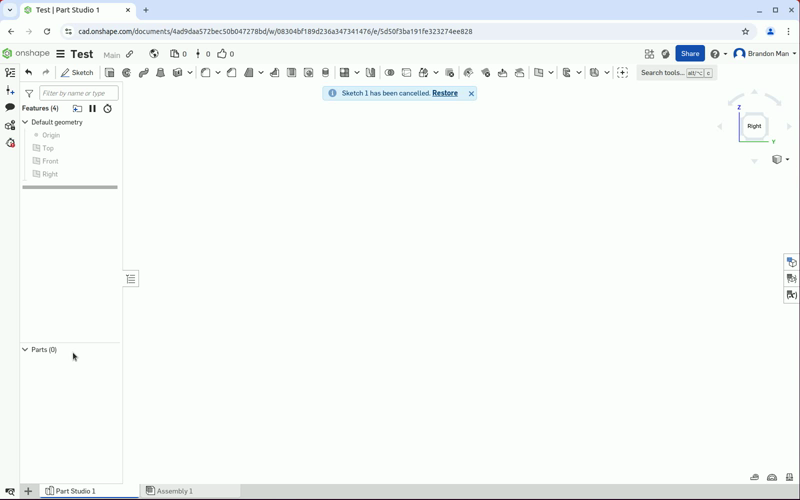
key(shift+y)
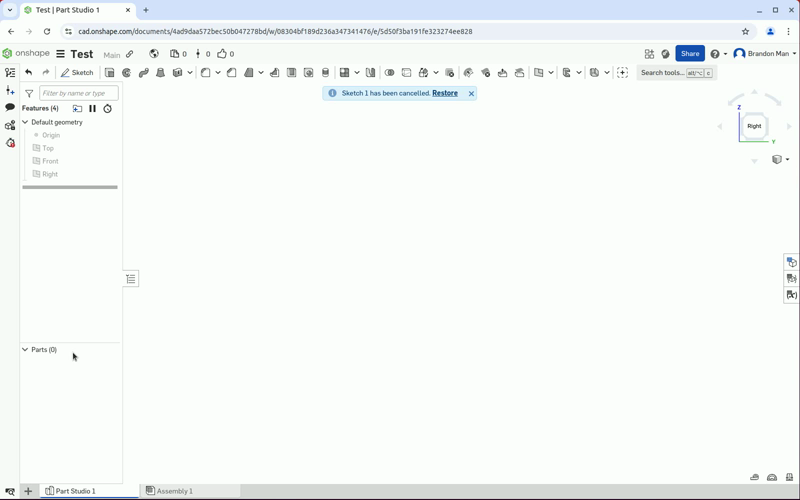
key(shift+s)
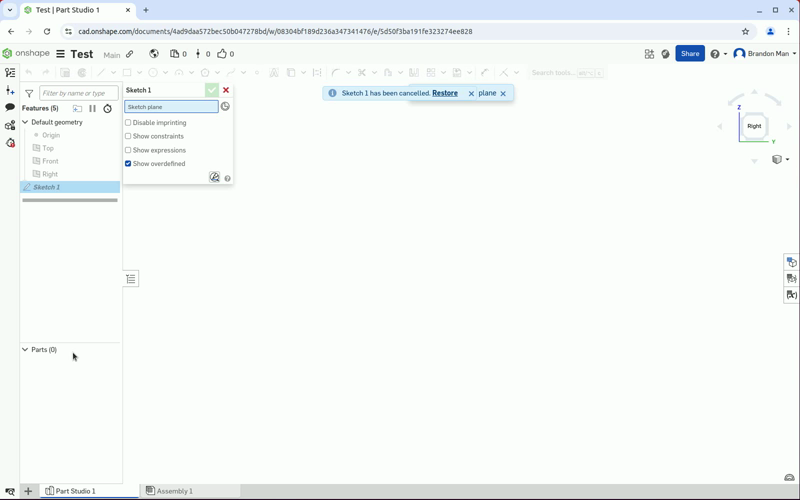
mouse_move(73, 176)
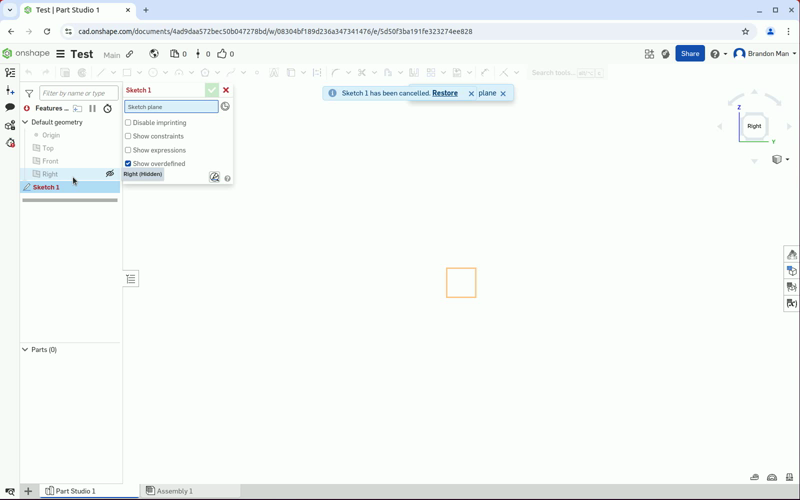
click(73, 176)
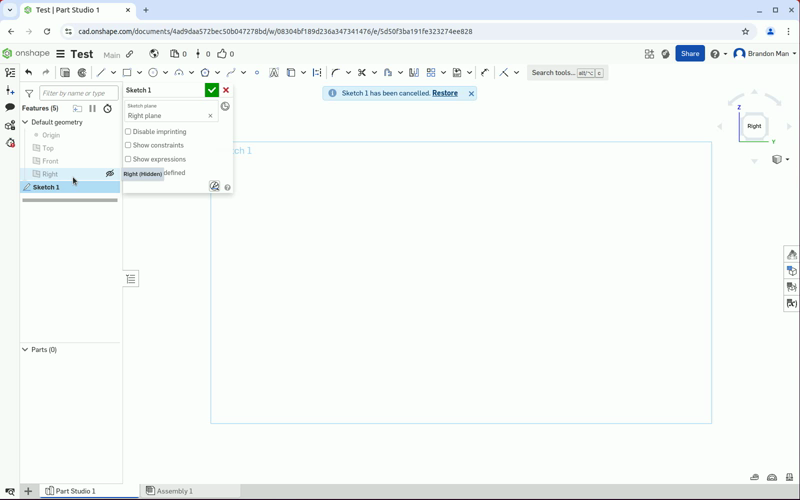
mouse_move(73, 352)
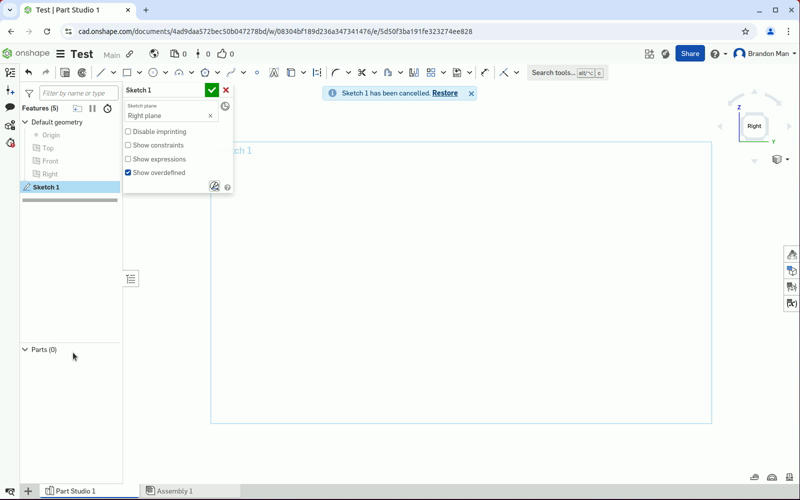
key(y)
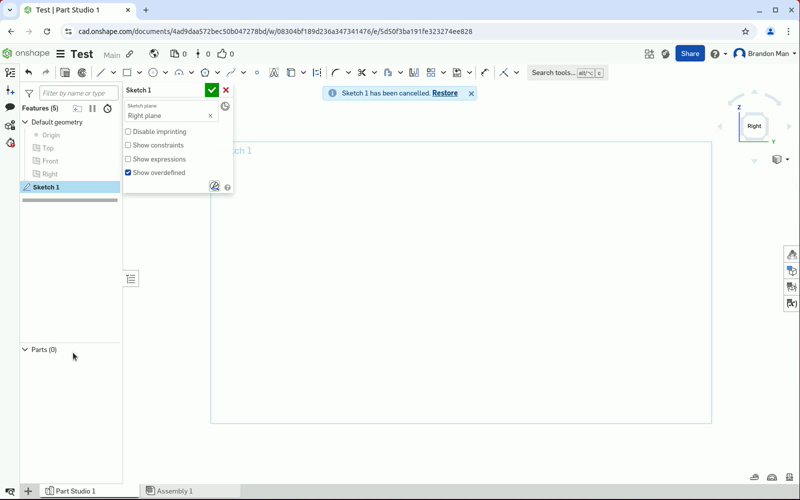
key(l)
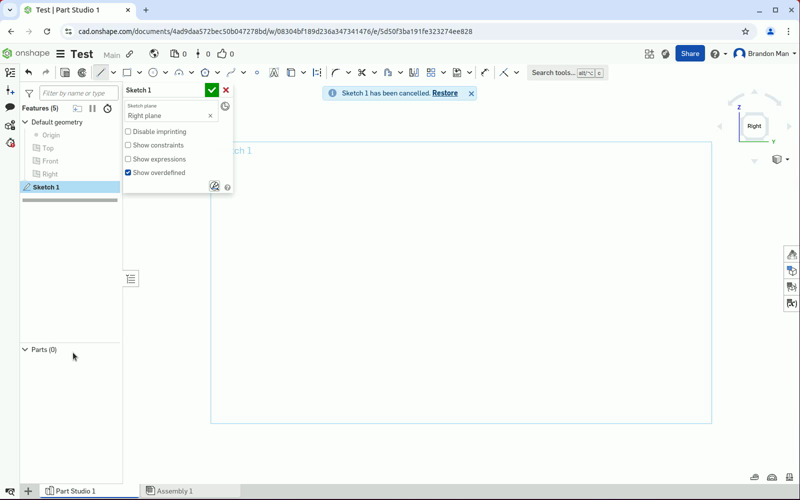
key_down(shift)
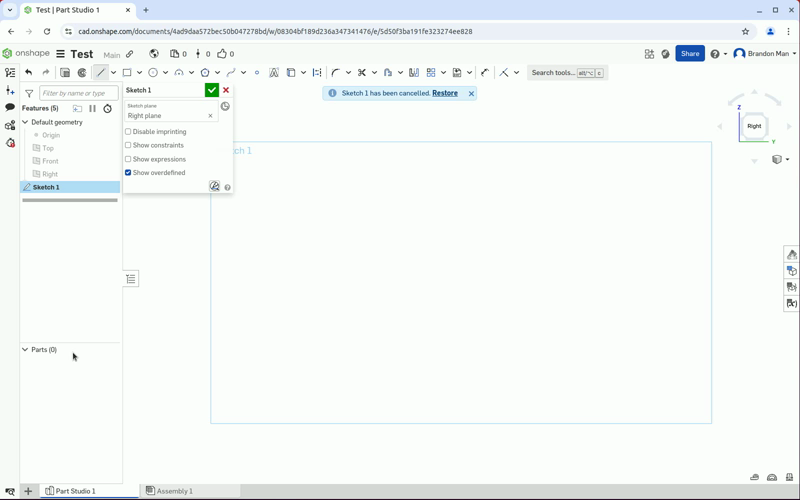
mouse_move(348, 329)
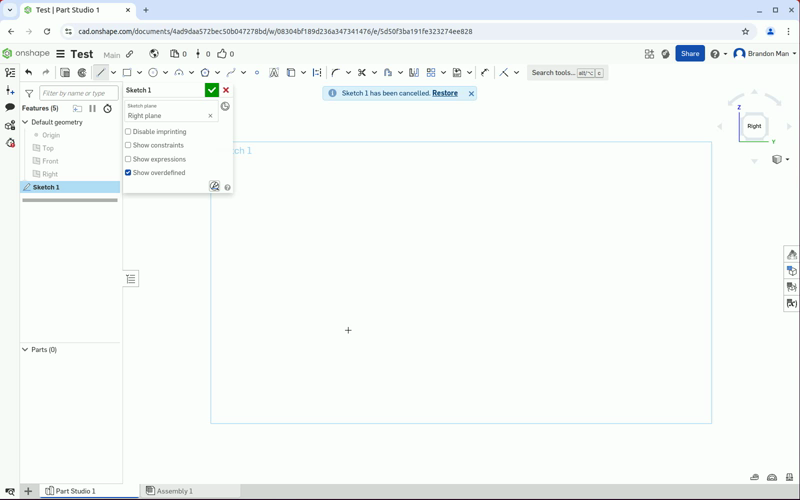
click(348, 329)
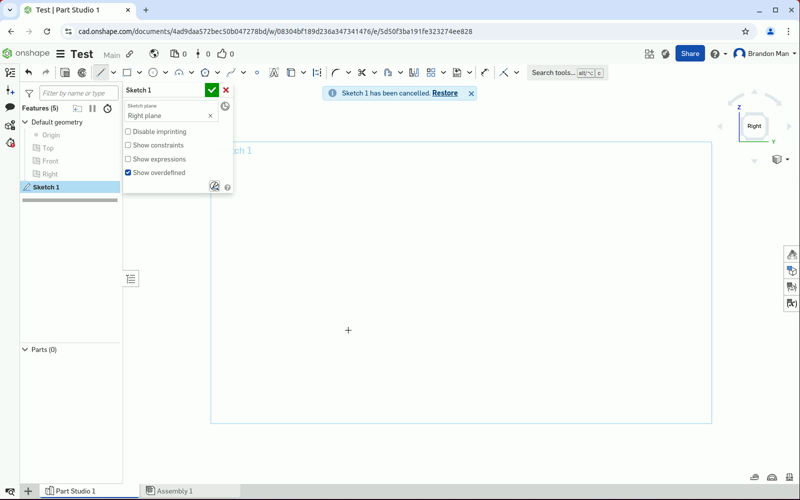
key_up(shift)
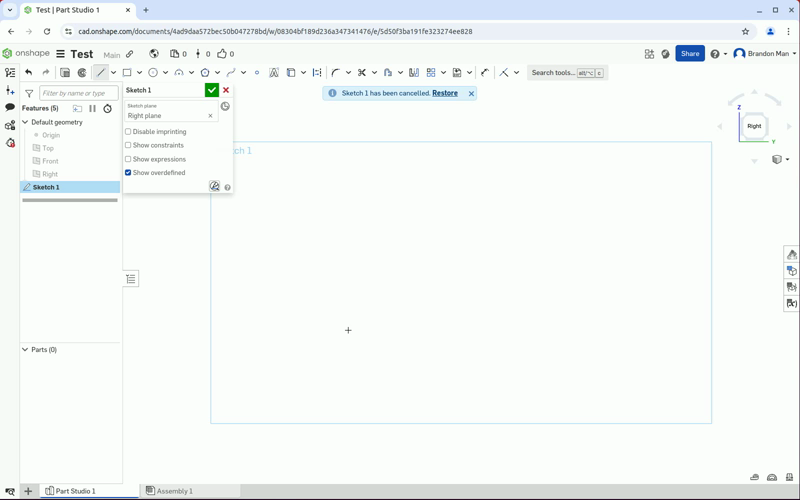
key_down(shift)
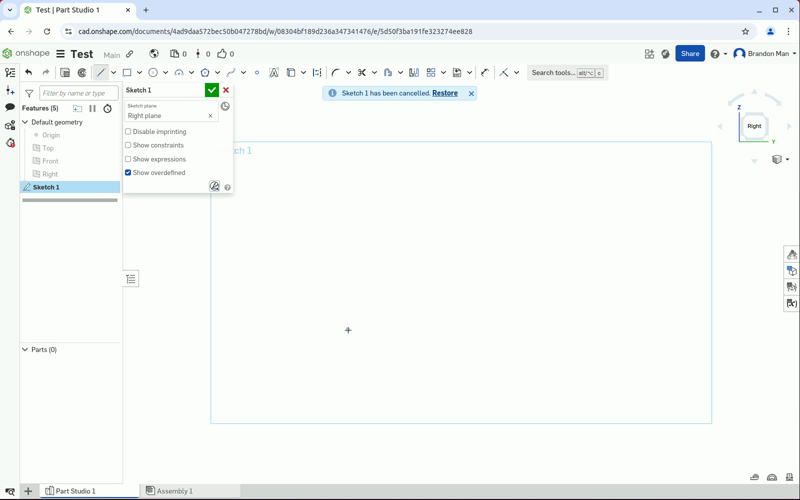
mouse_move(544, 329)
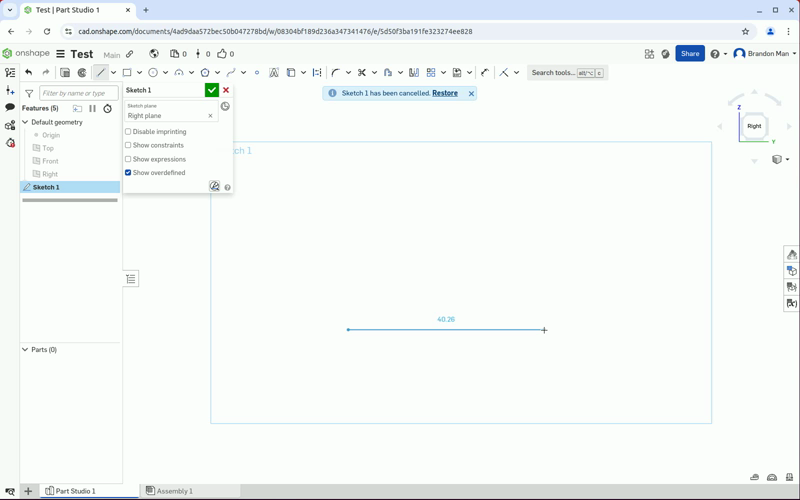
click(544, 329)
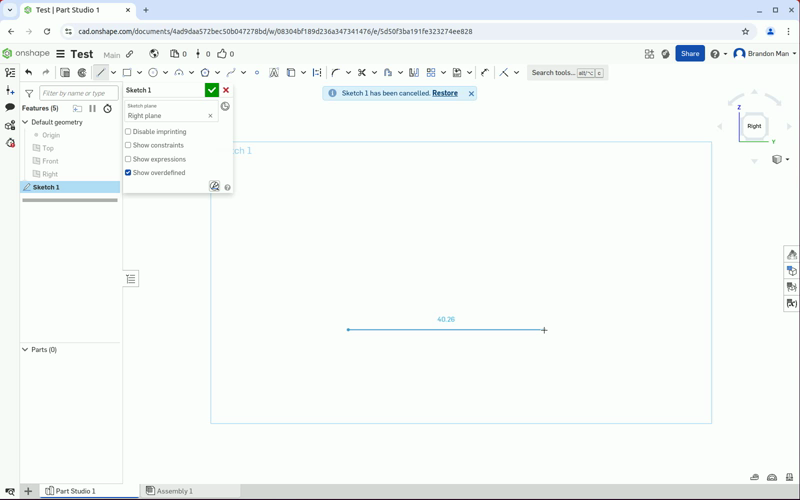
key_up(shift)
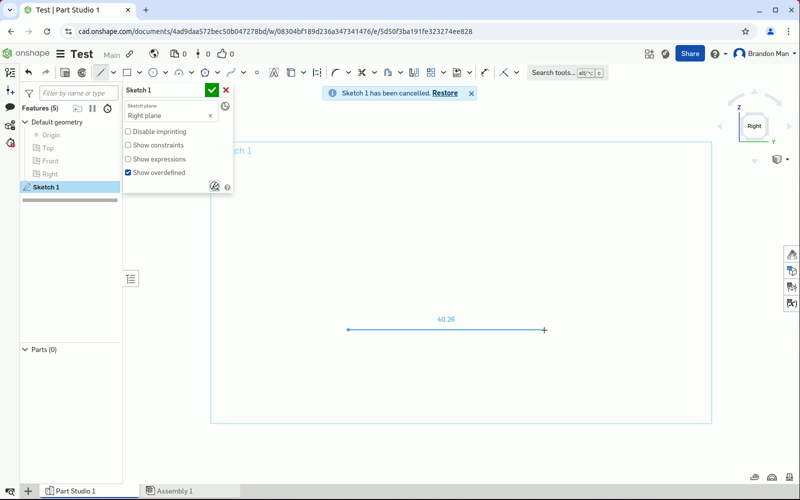
key_down(shift)
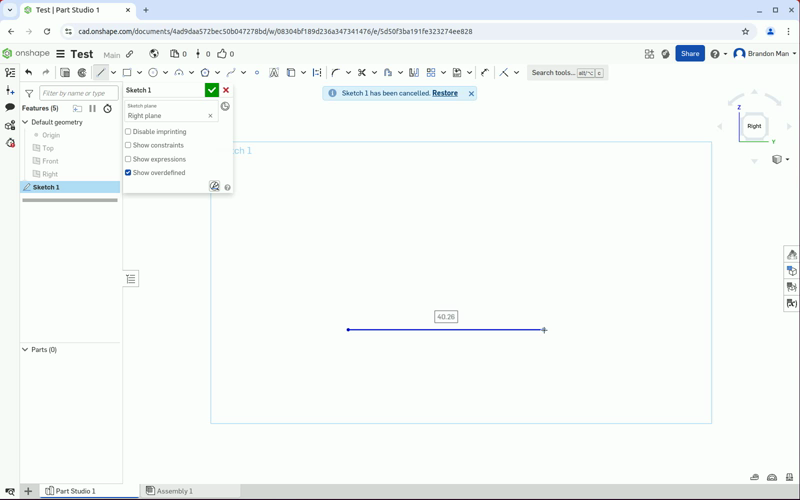
mouse_move(544, 193)
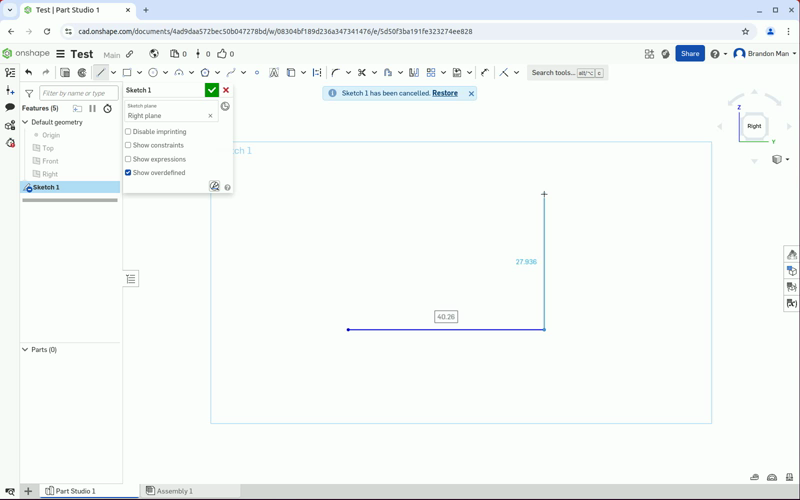
click(544, 193)
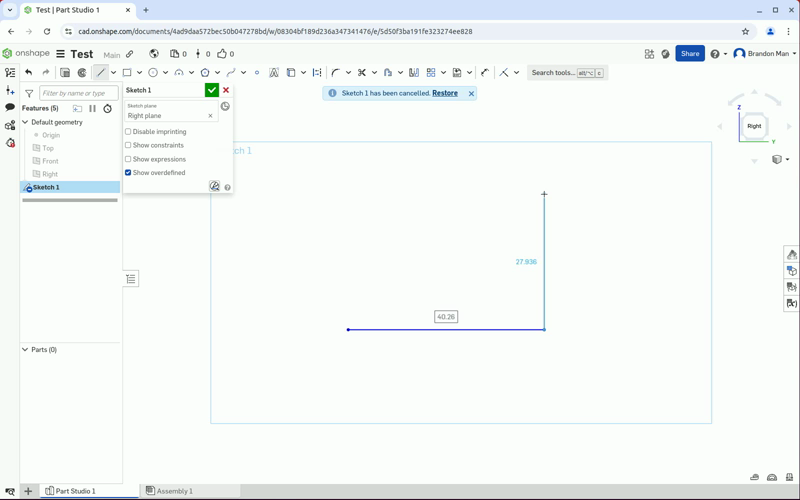
key_up(shift)
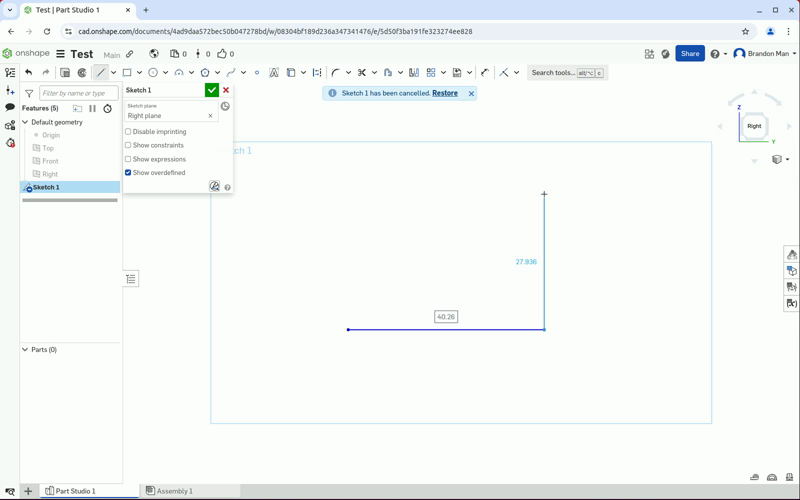
key_down(shift)
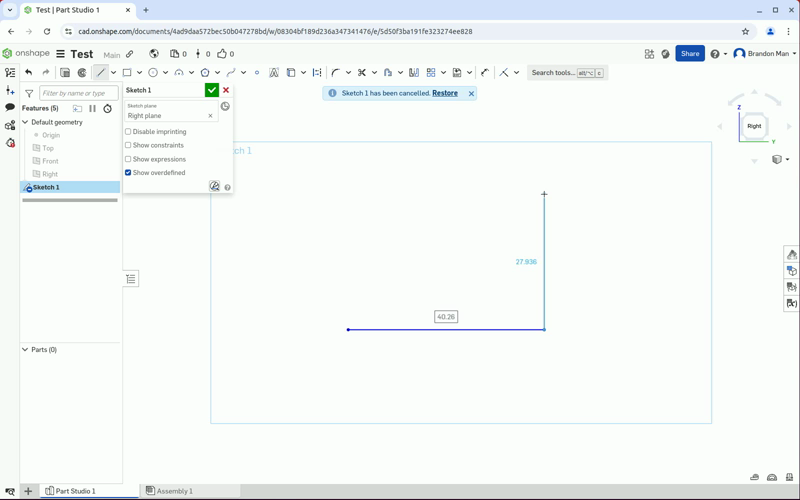
mouse_move(432, 195)
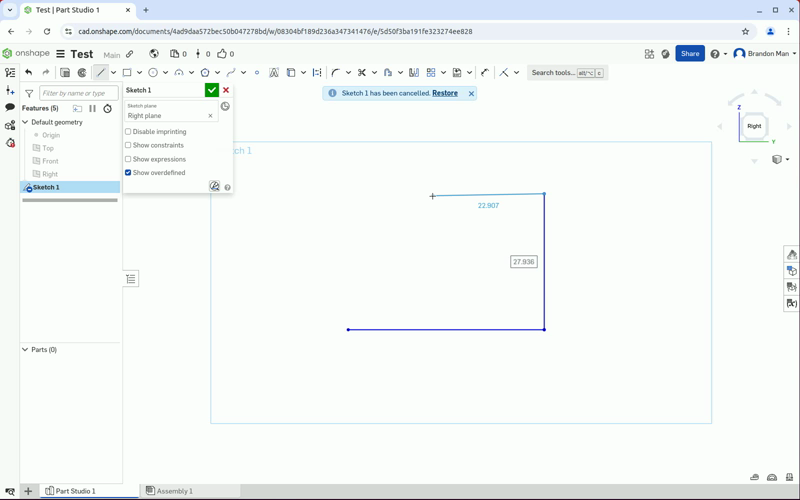
click(432, 195)
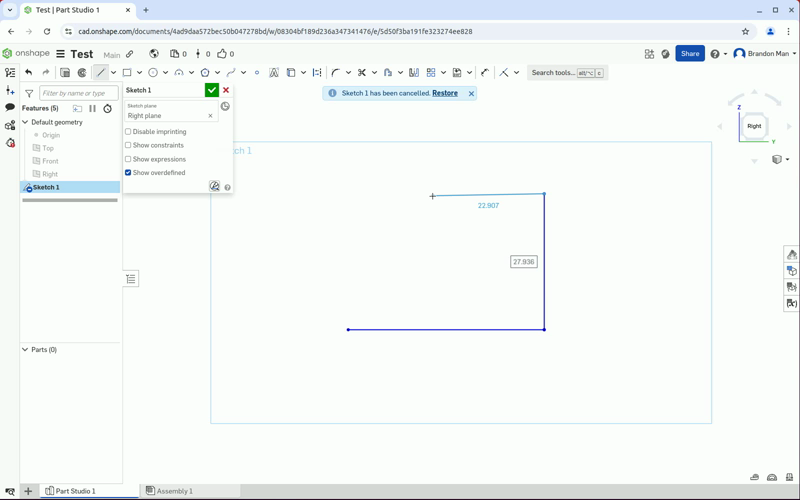
key_up(shift)
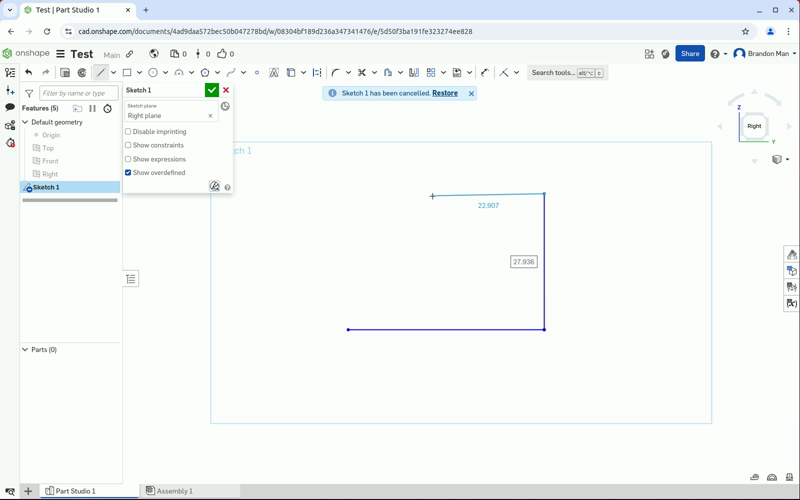
key_down(shift)
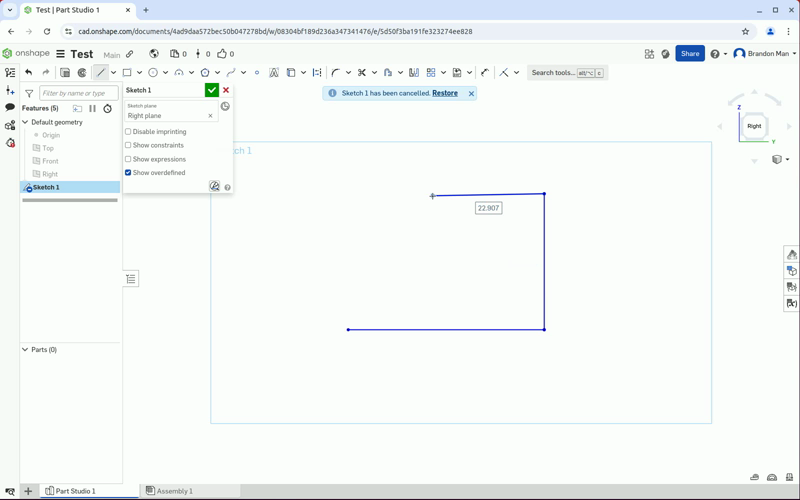
mouse_move(404, 257)
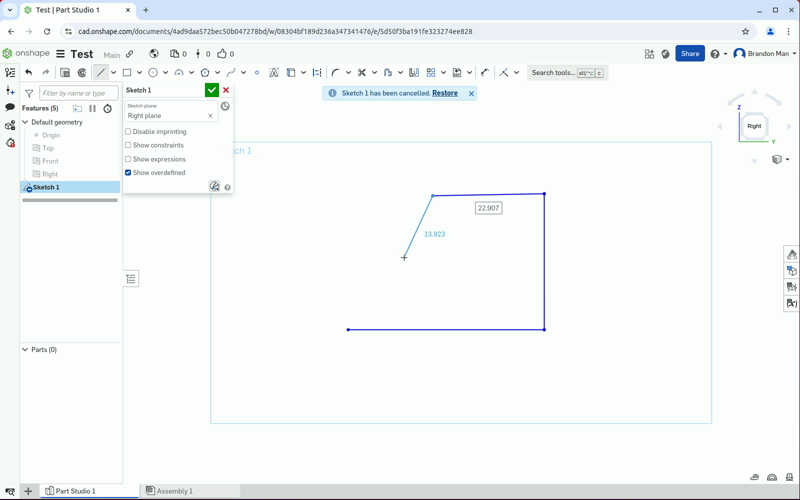
click(404, 257)
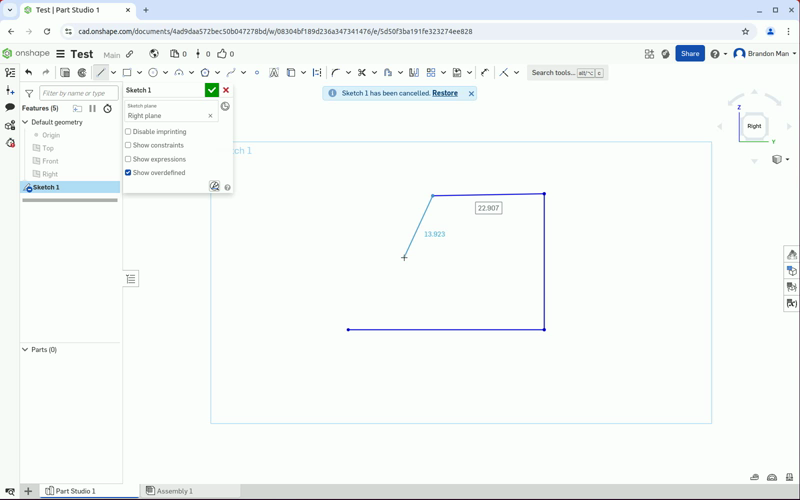
key_up(shift)
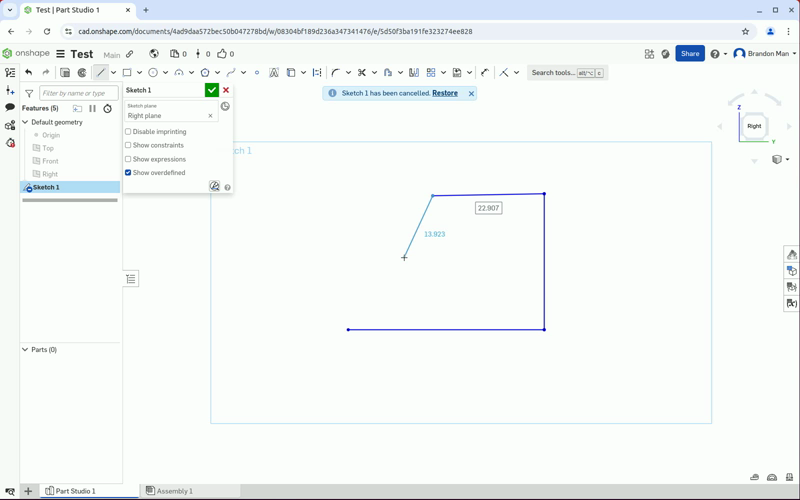
key_down(shift)
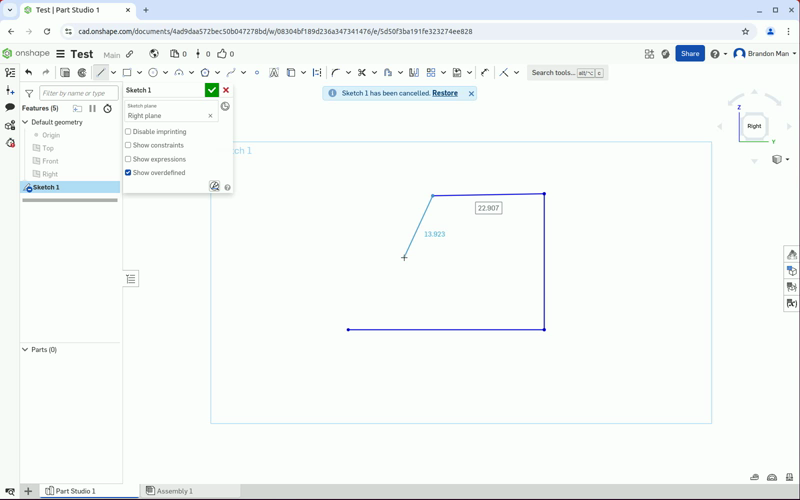
mouse_move(434, 257)
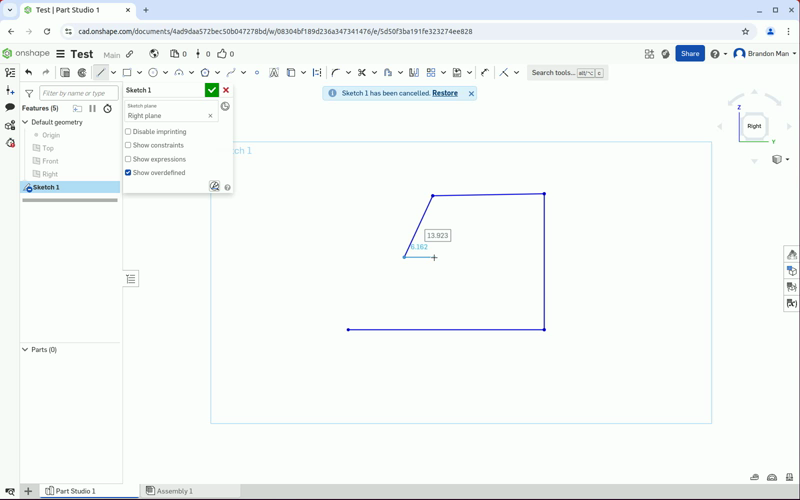
mouse_move(348, 257)
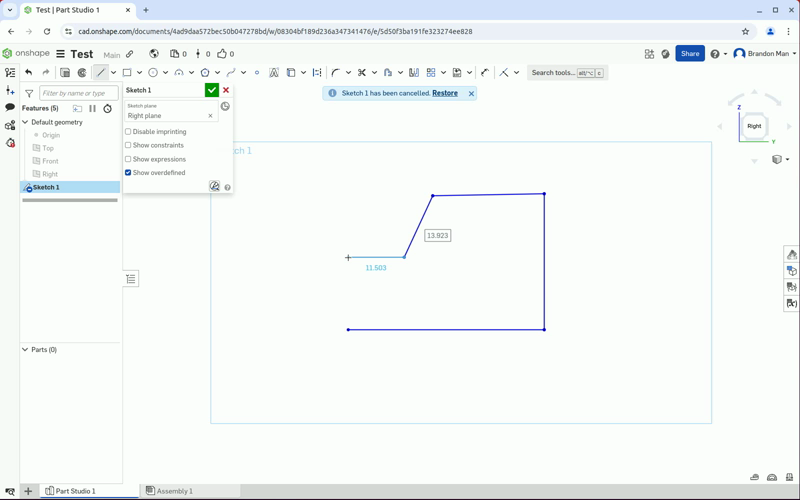
click(348, 257)
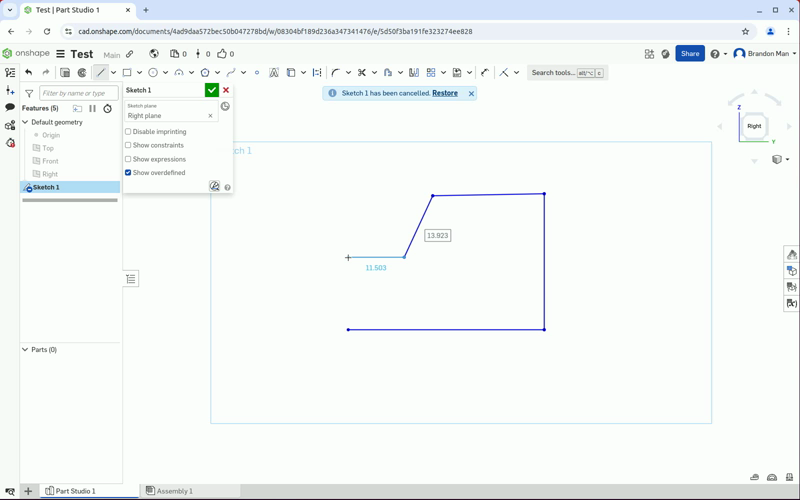
key_up(shift)
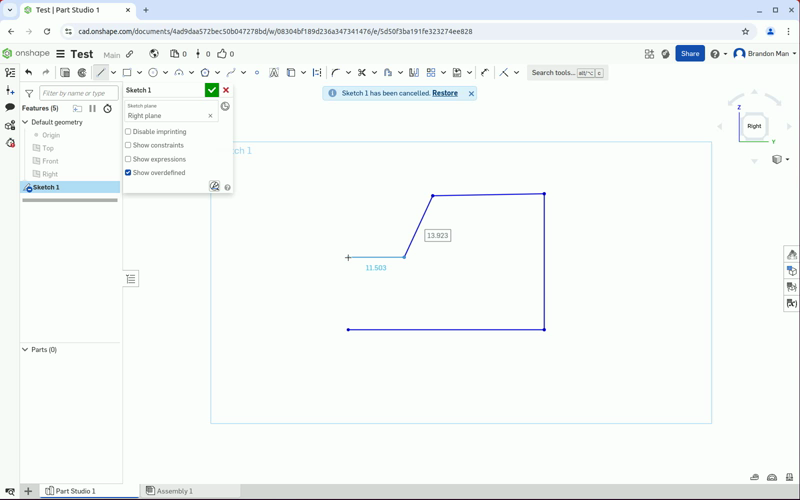
key_down(shift)
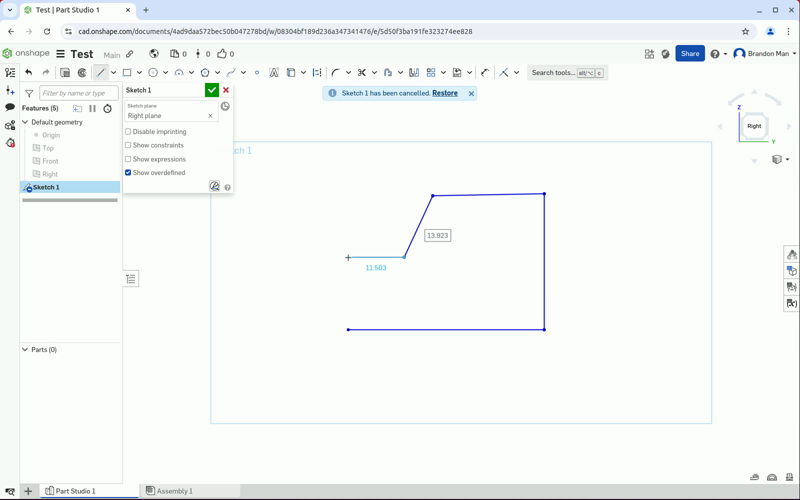
mouse_move(348, 329)
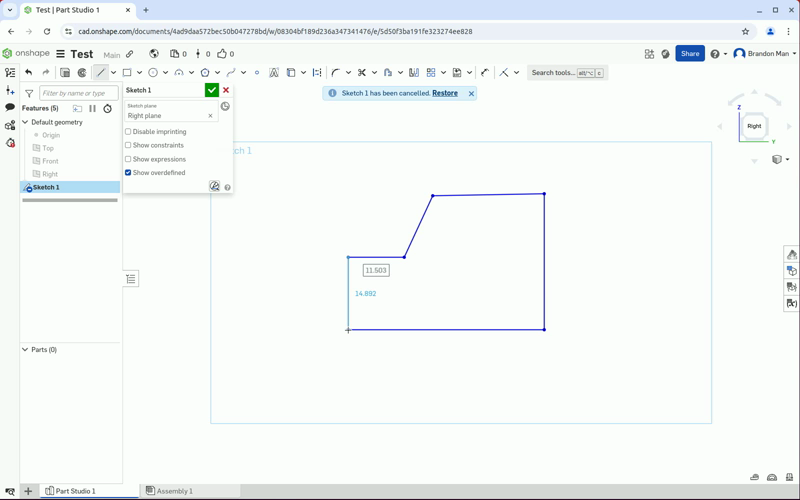
key_up(shift)
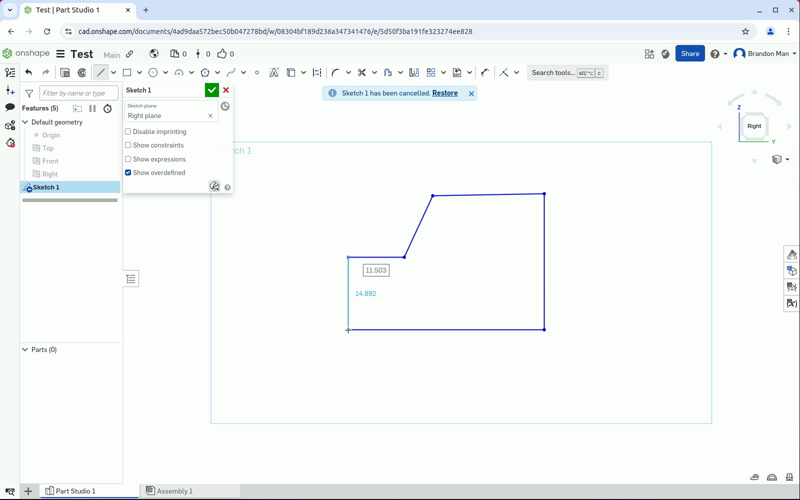
click(348, 329)
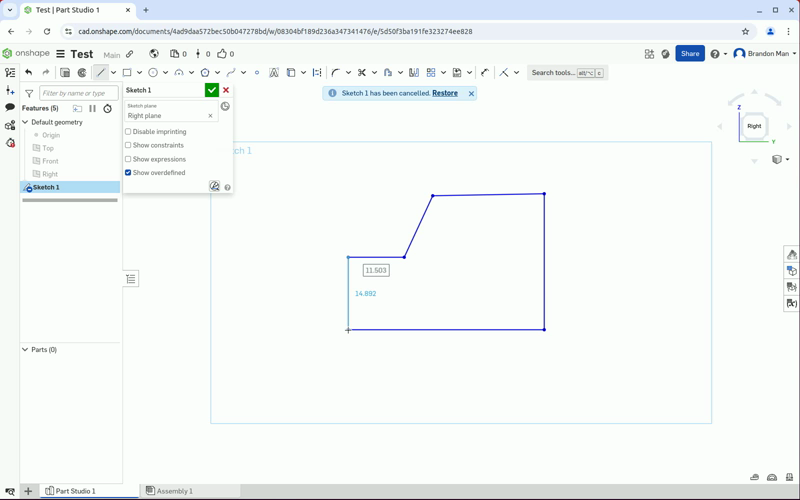
key(esc)
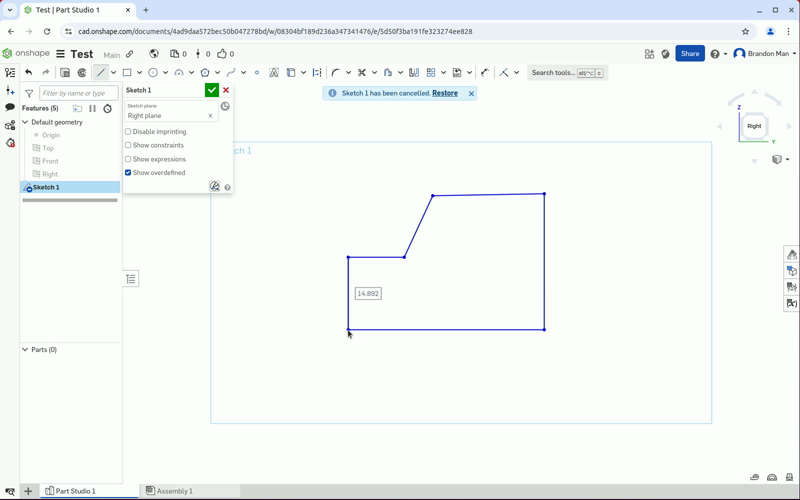
mouse_move(499, 277)
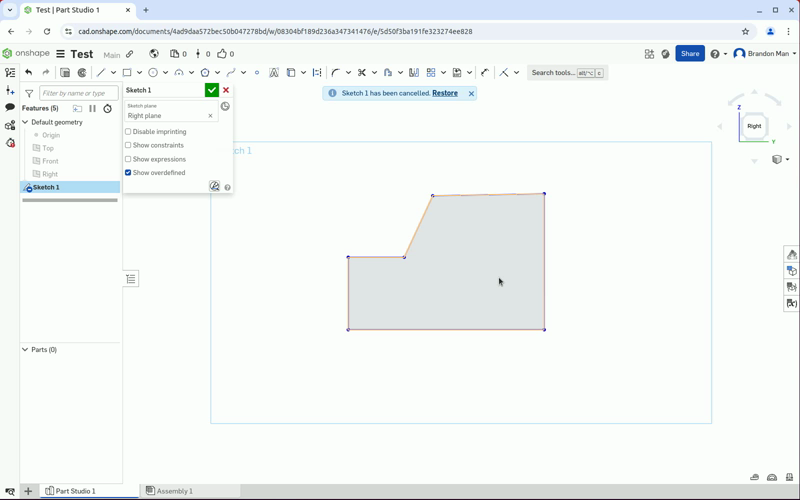
click(499, 277)
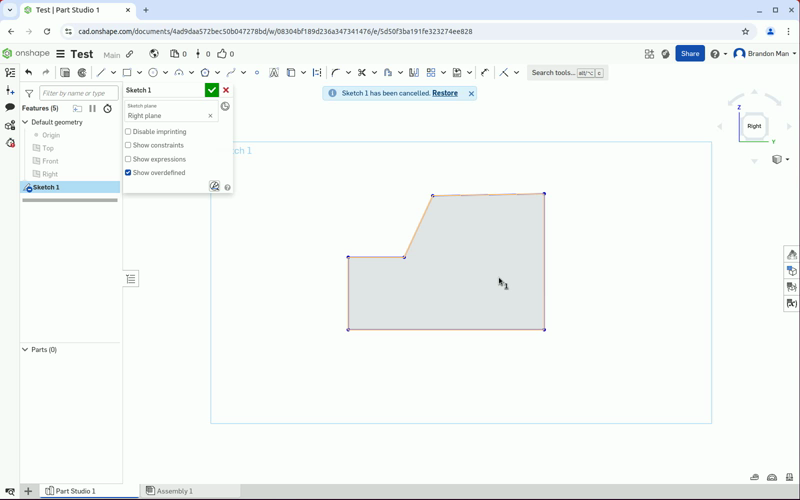
mouse_move(73, 352)
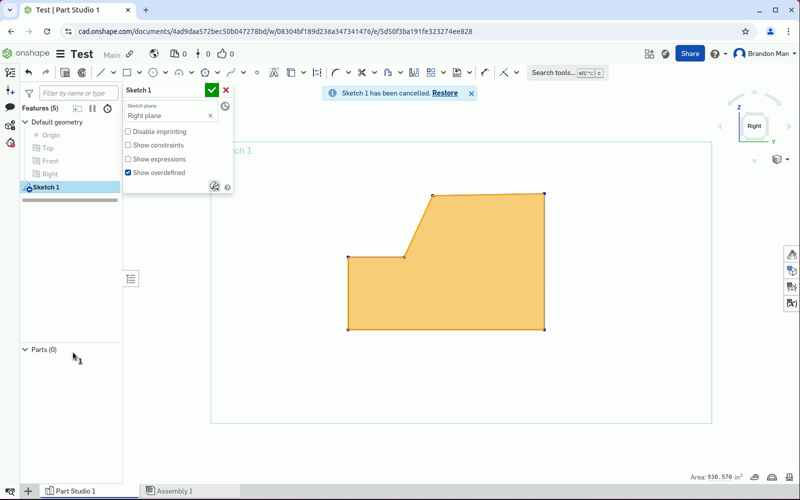
key(shift+y)
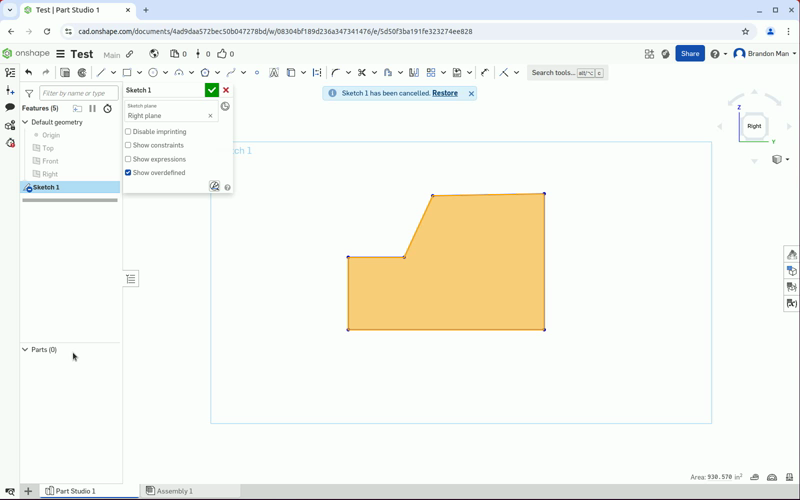
key(shift+e)
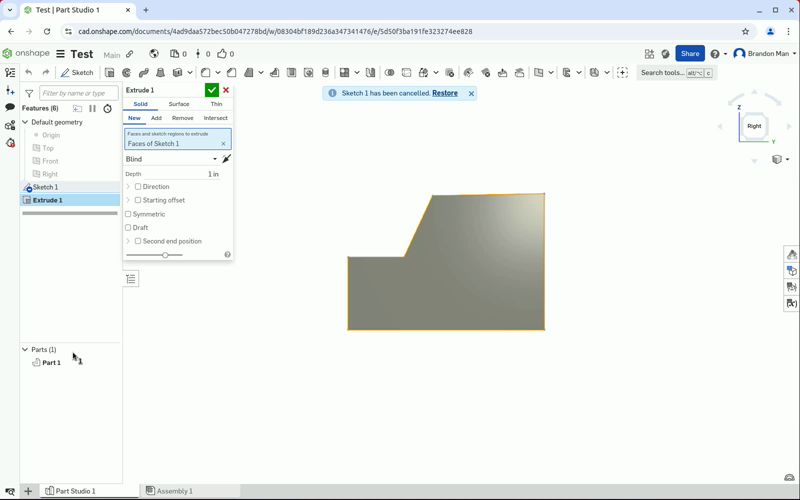
mouse_move(143, 106)
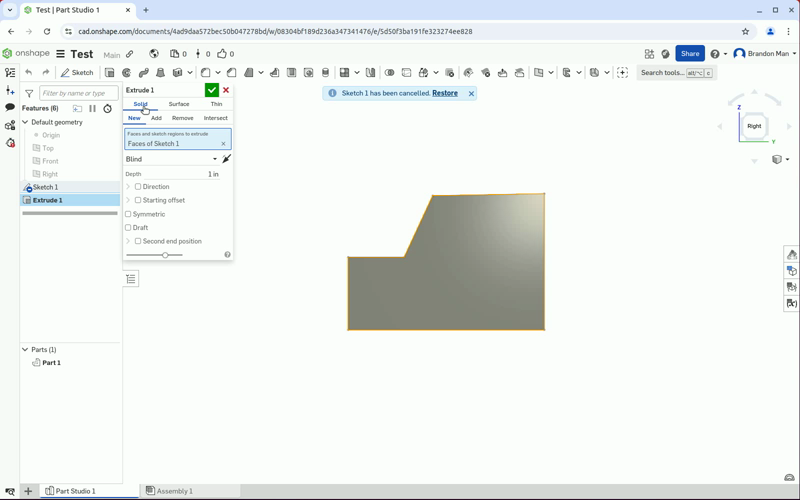
click(143, 106)
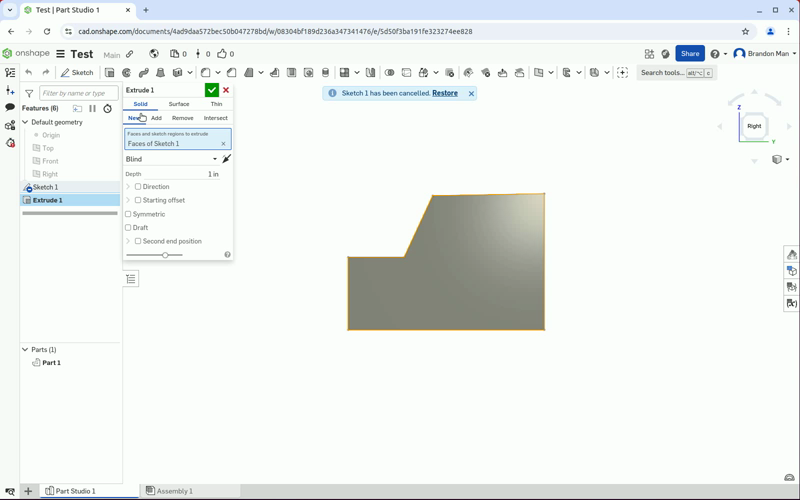
mouse_move(137, 120)
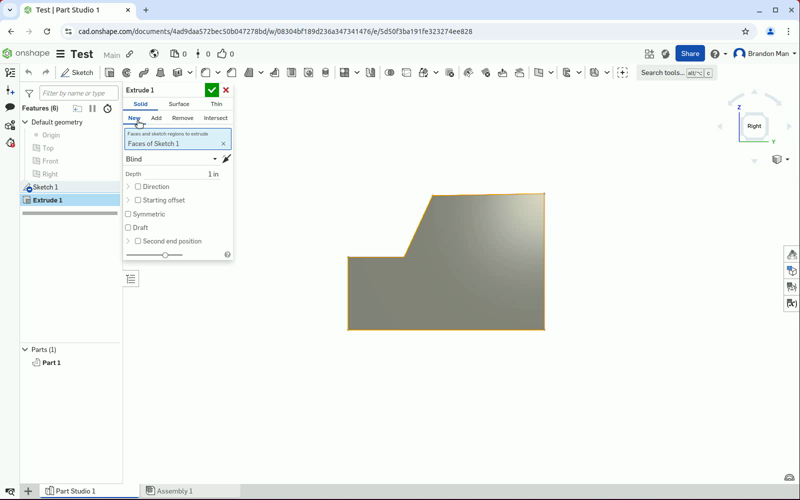
click(137, 120)
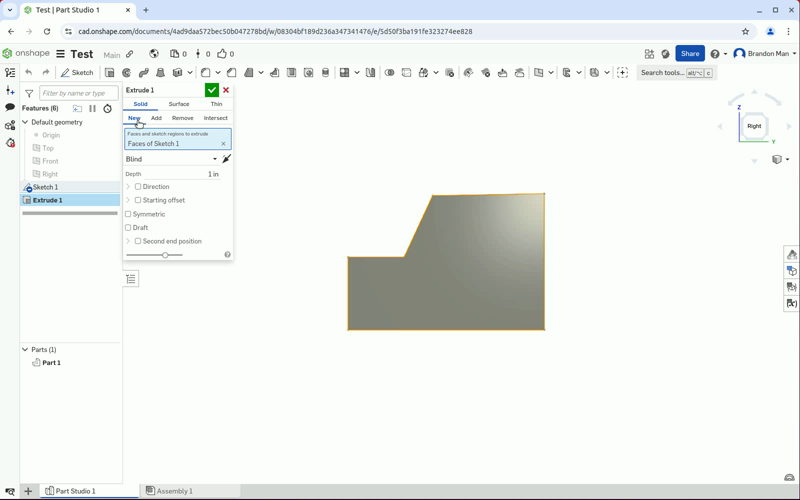
key(tab, 4)
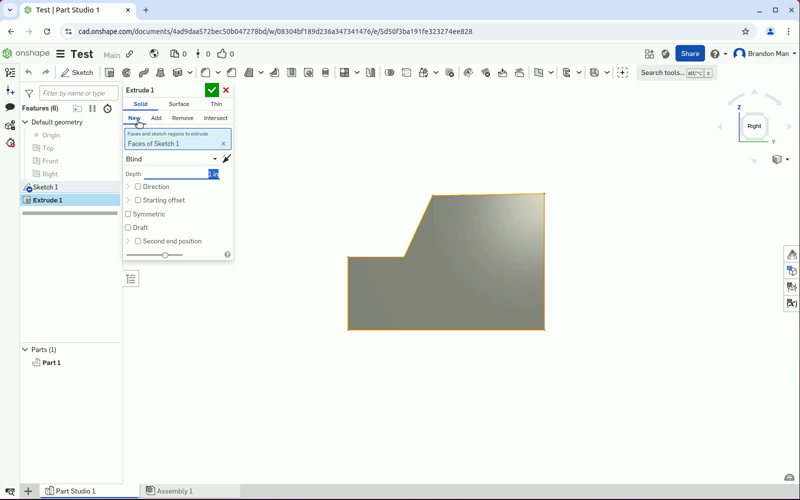
text(16.85)
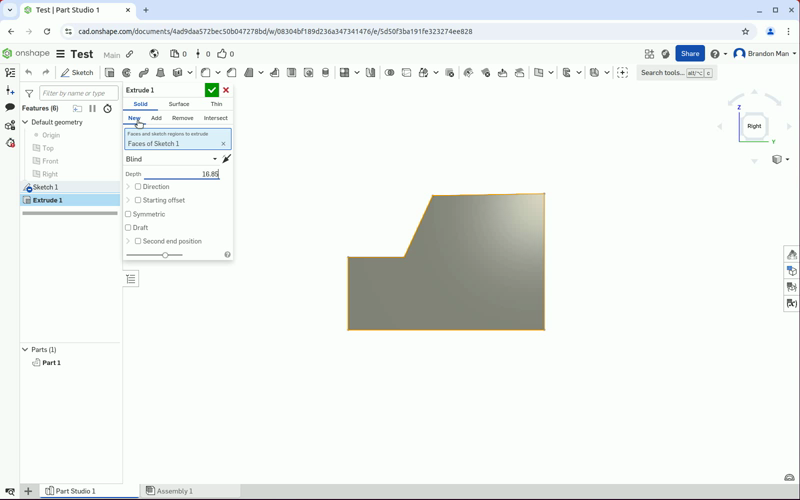
key(tab, 3)
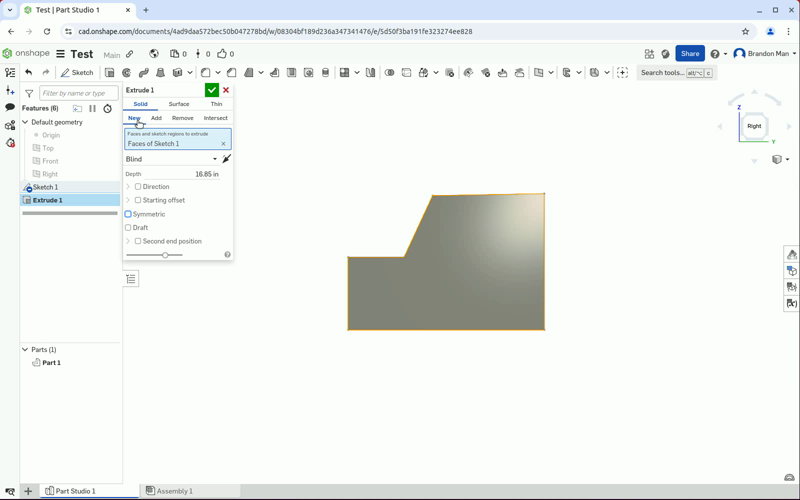
key(space)
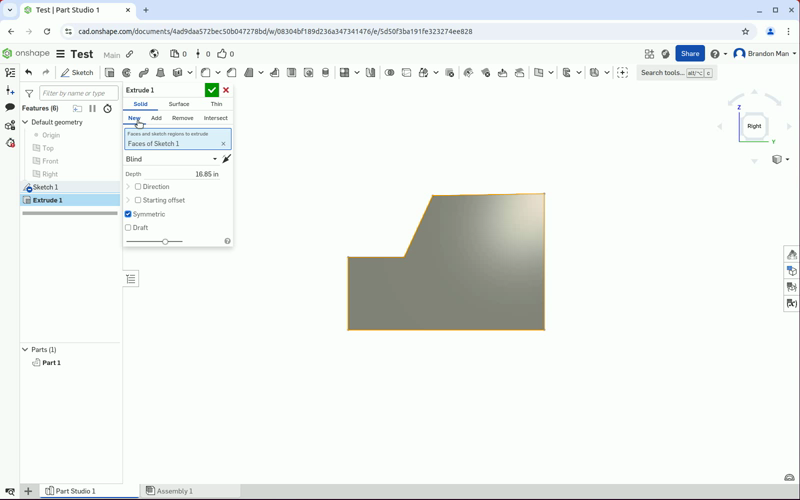
key(enter)
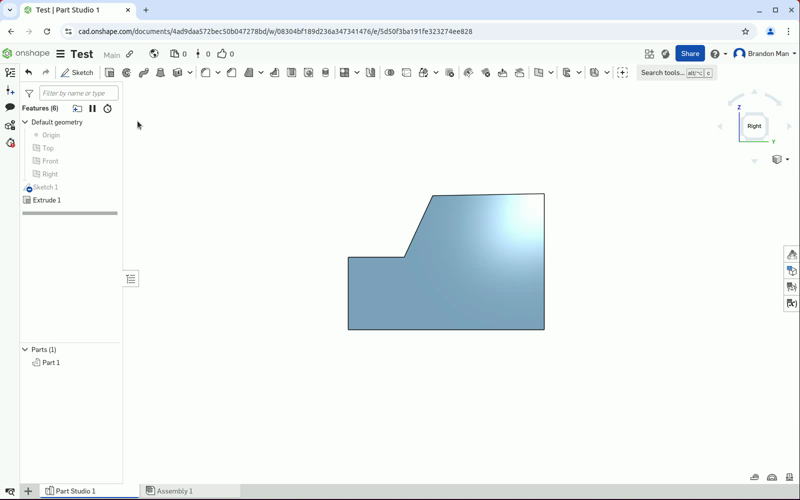
key(shift+h)
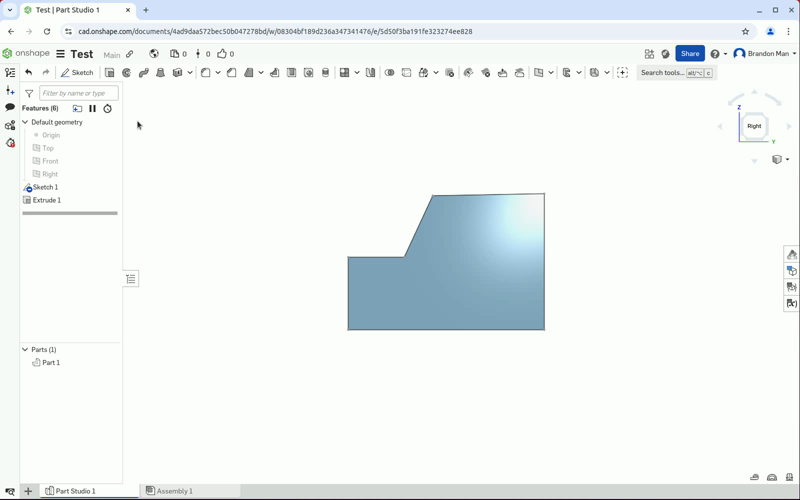
key(shift+h)
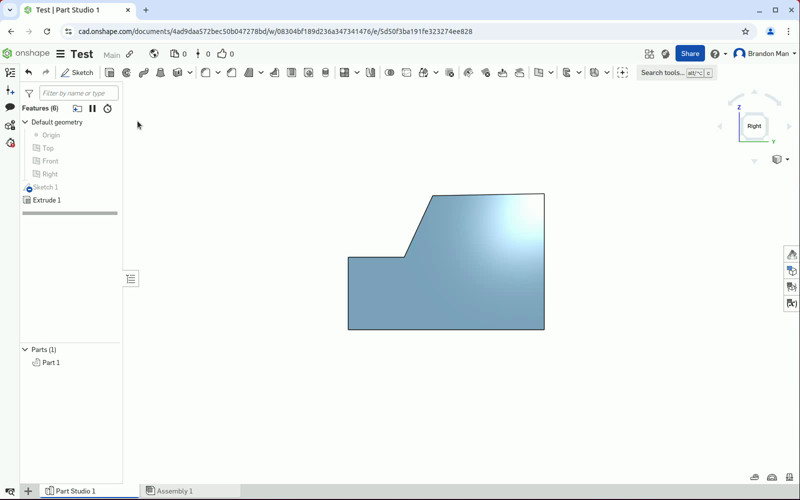
mouse_move(73, 189)
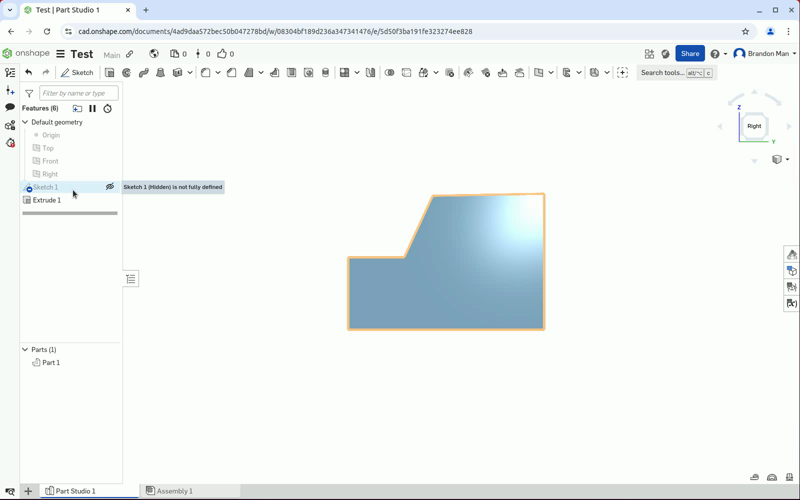
click(73, 189)
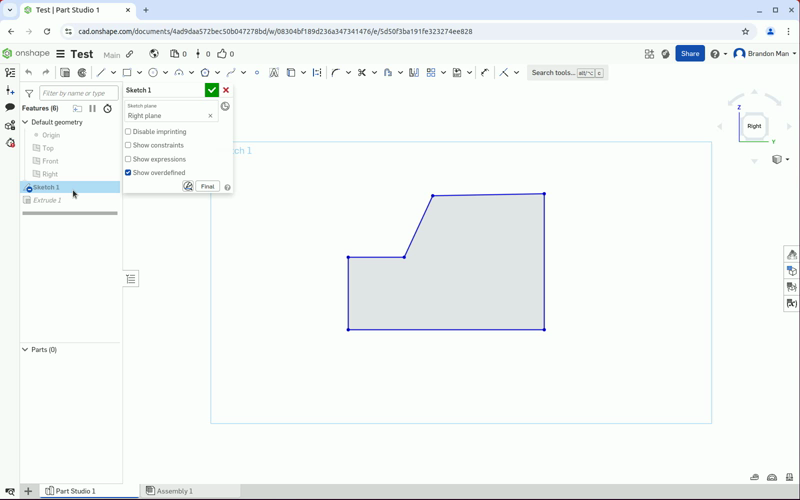
mouse_move(229, 92)
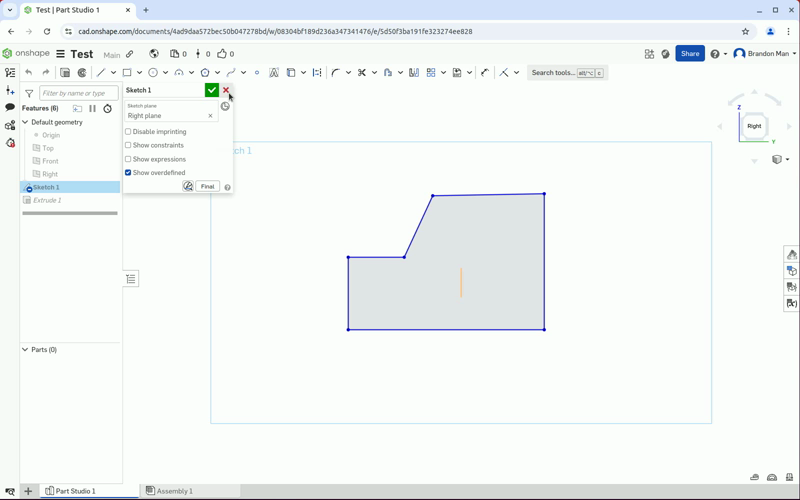
click(229, 92)
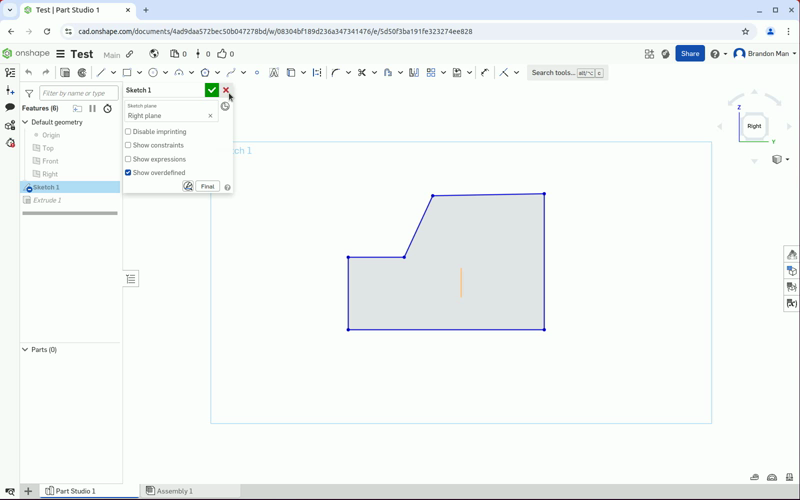
key(shift+s)
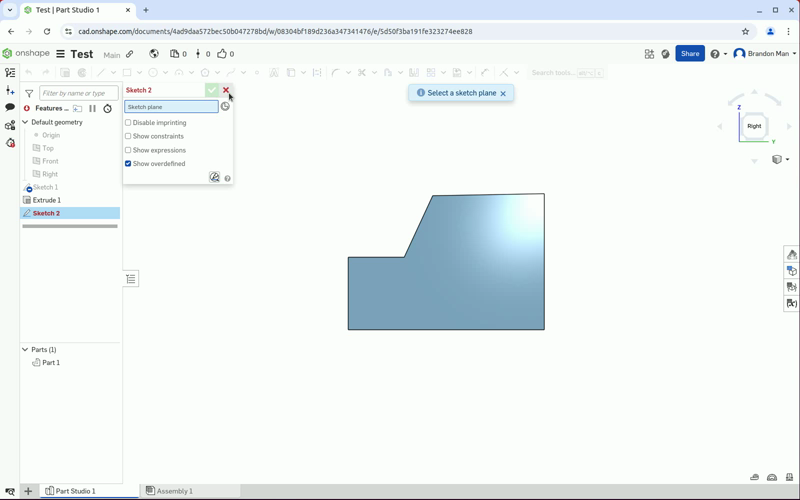
mouse_move(73, 176)
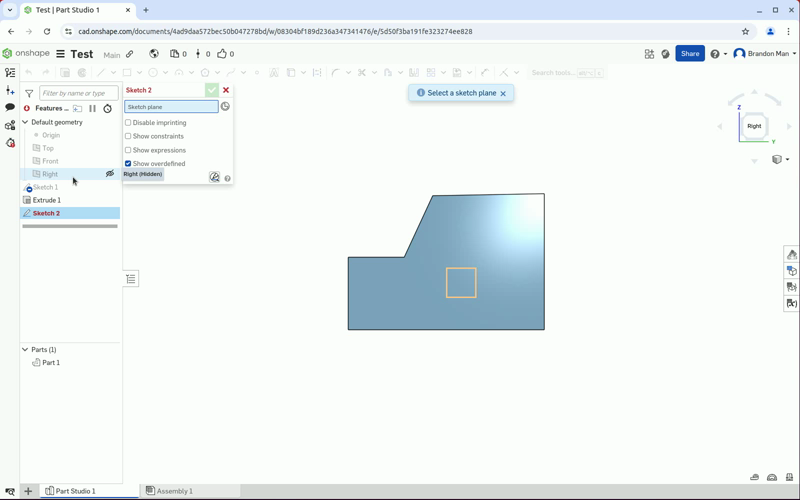
click(73, 176)
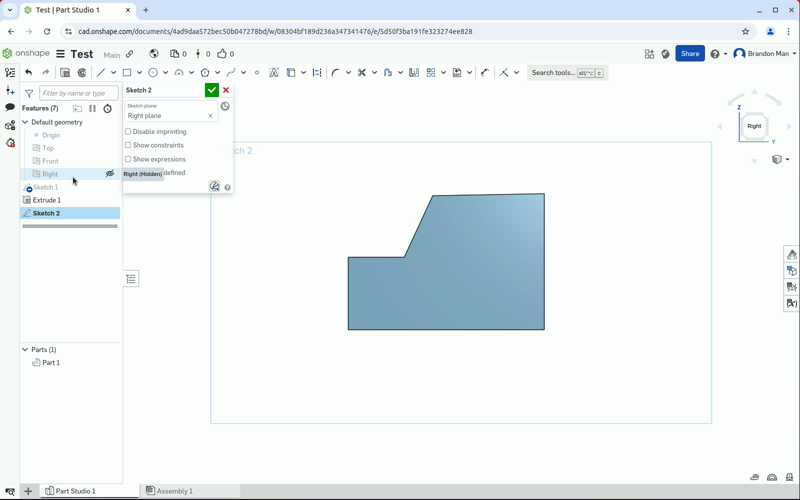
mouse_move(73, 352)
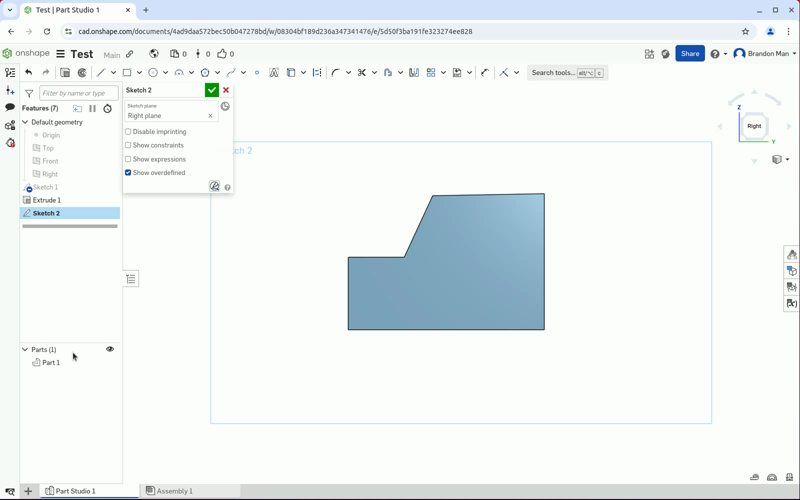
key(y)
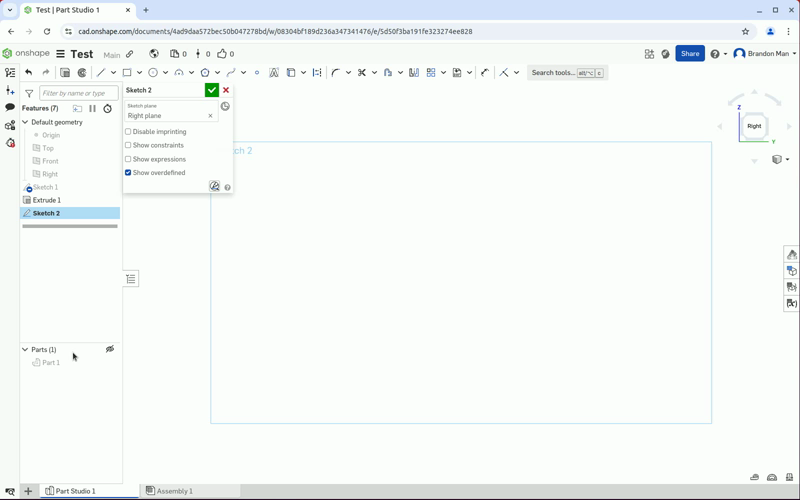
key(c)
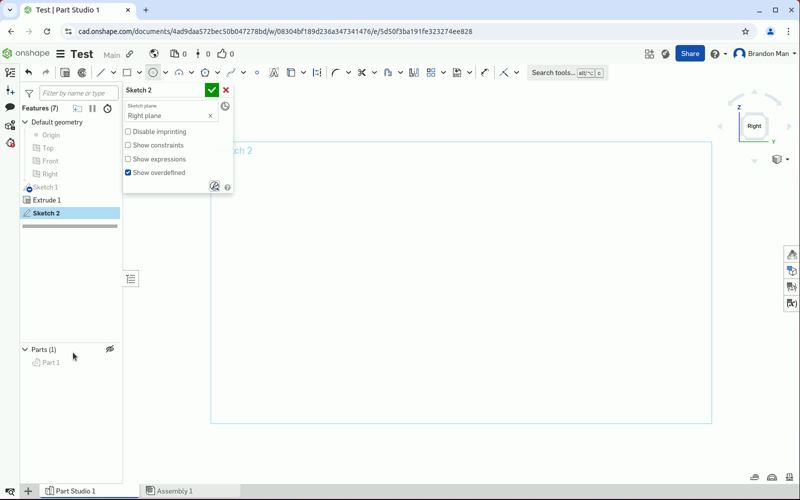
key_down(shift)
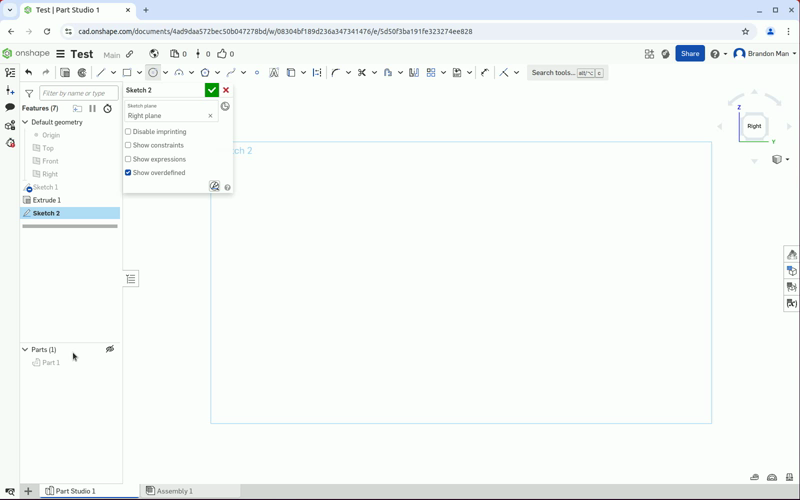
mouse_move(383, 312)
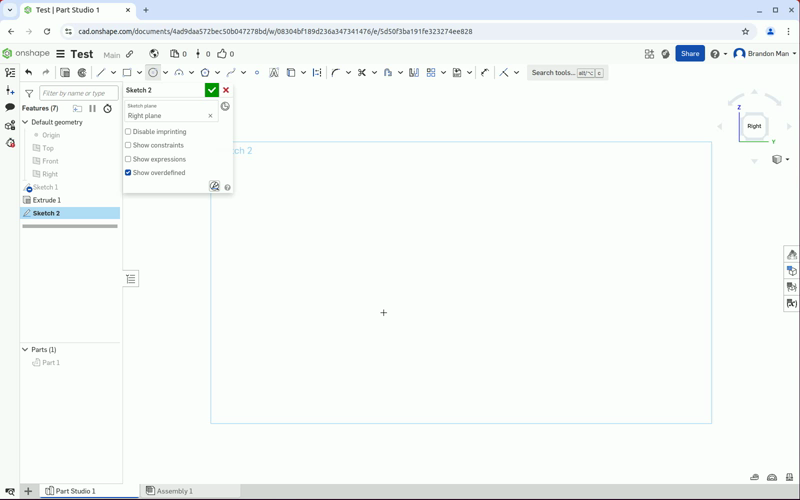
click(383, 312)
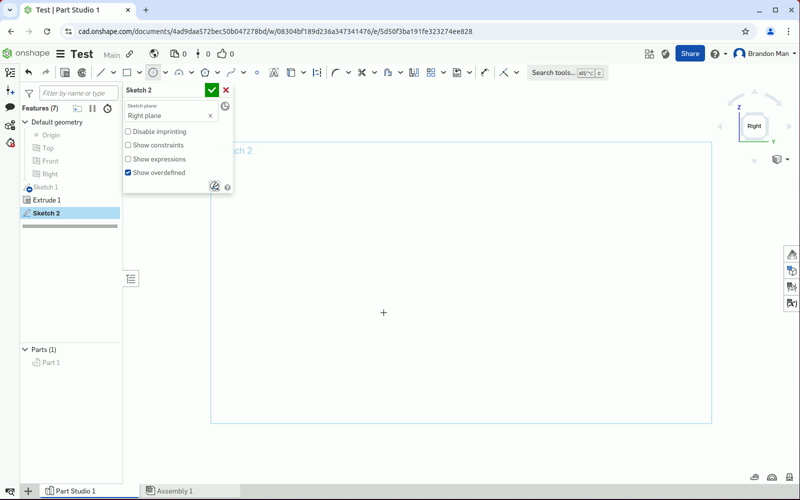
key_up(shift)
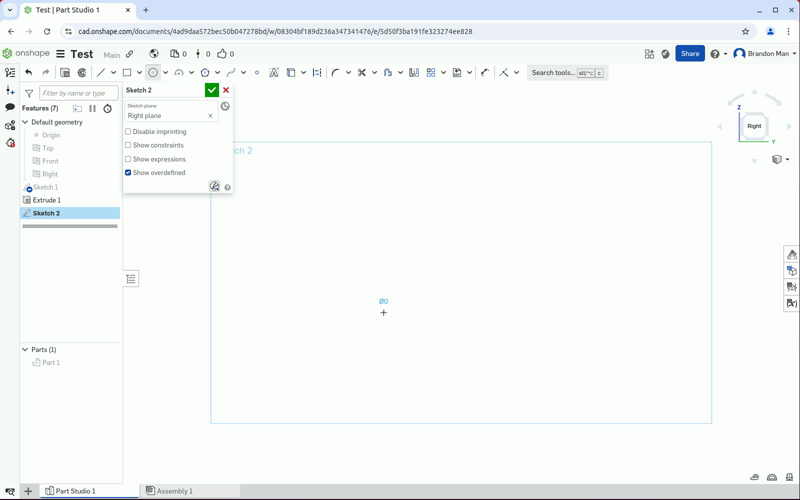
mouse_move(415, 312)
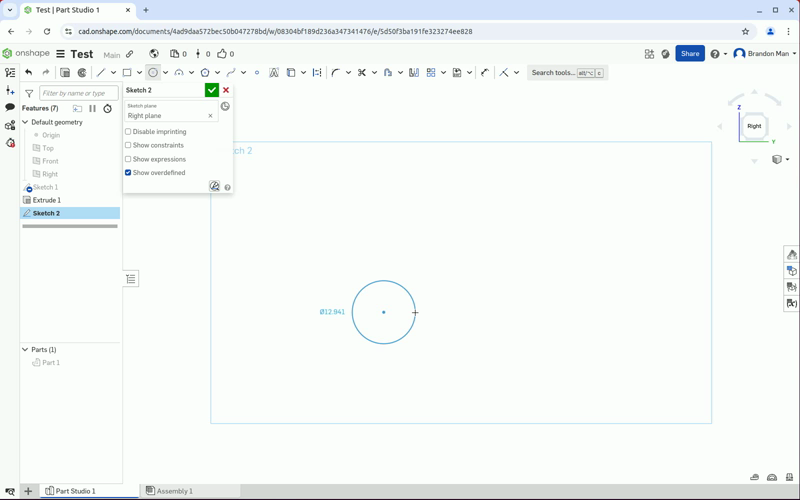
click(415, 312)
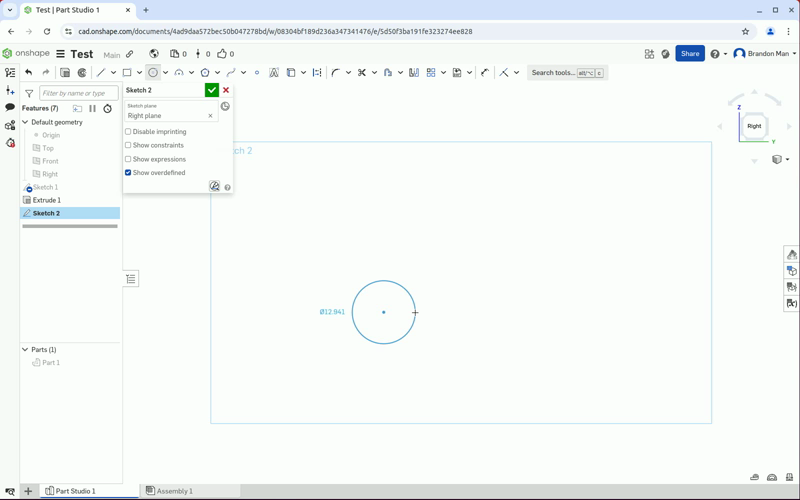
key(esc)
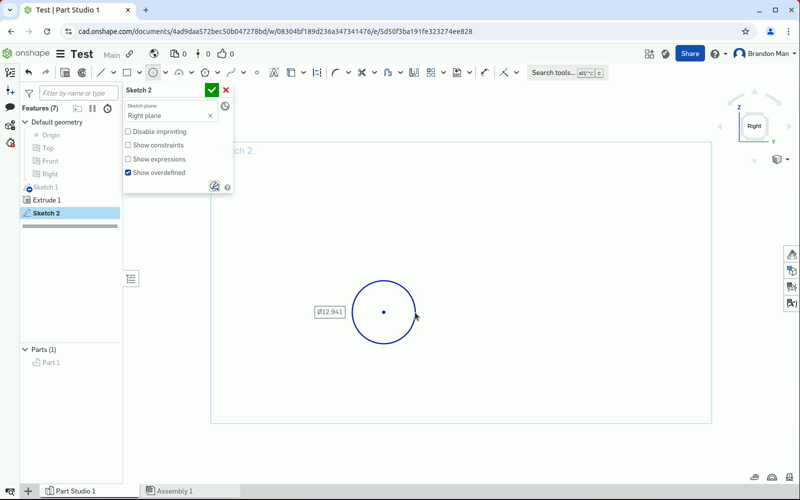
mouse_move(361, 307)
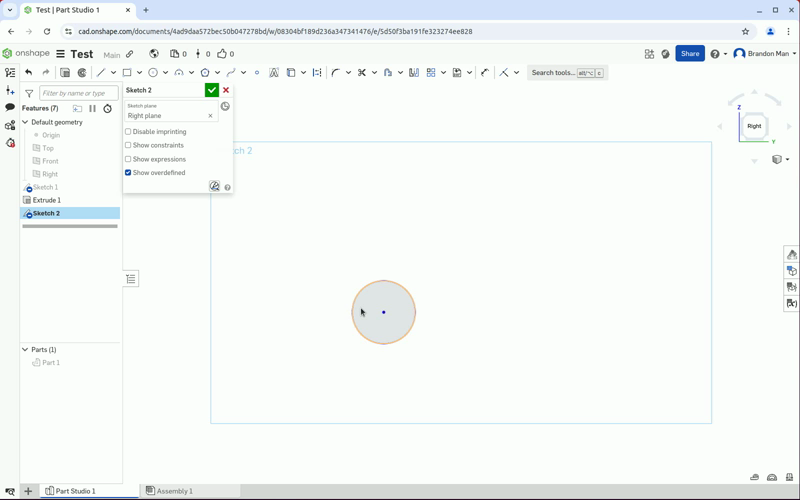
click(361, 307)
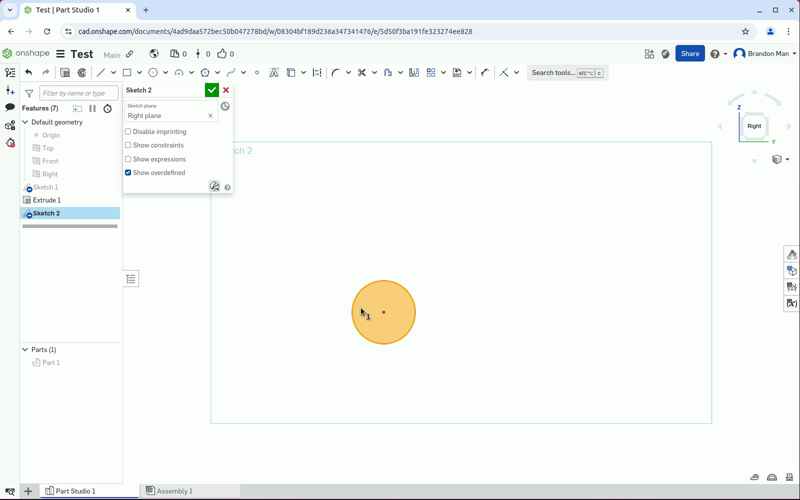
mouse_move(73, 352)
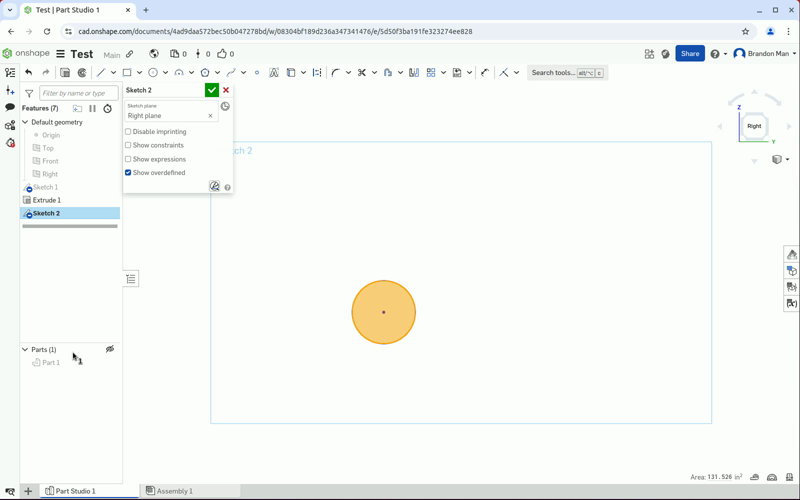
key(shift+y)
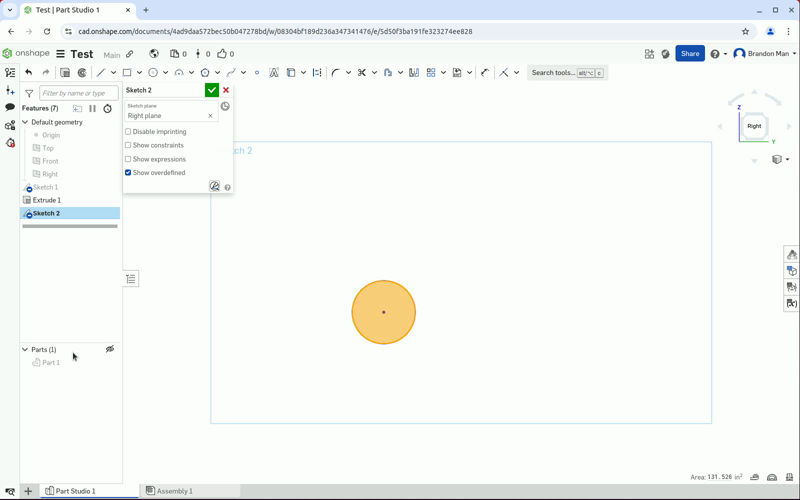
key(shift+e)
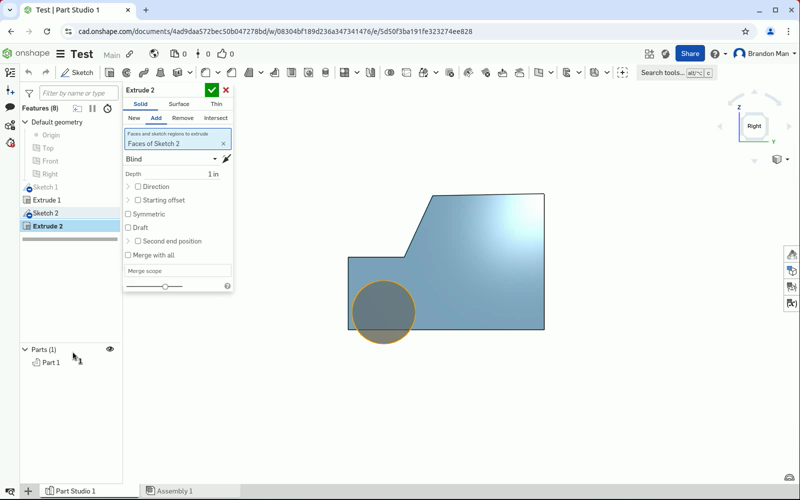
mouse_move(143, 106)
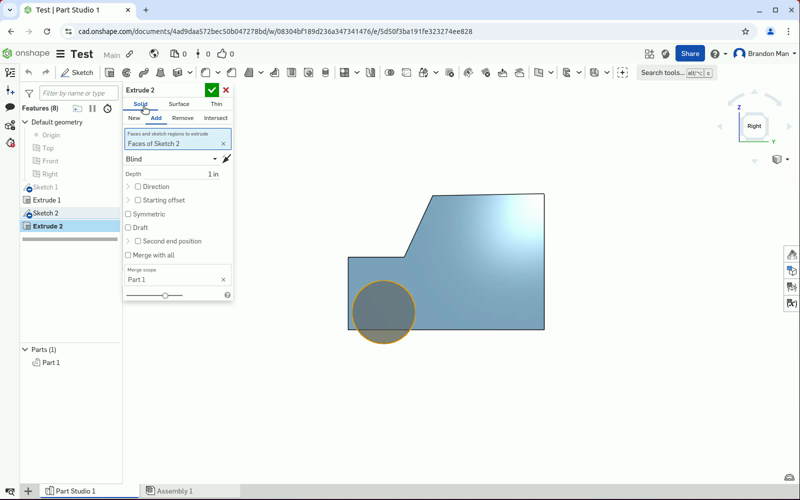
click(143, 106)
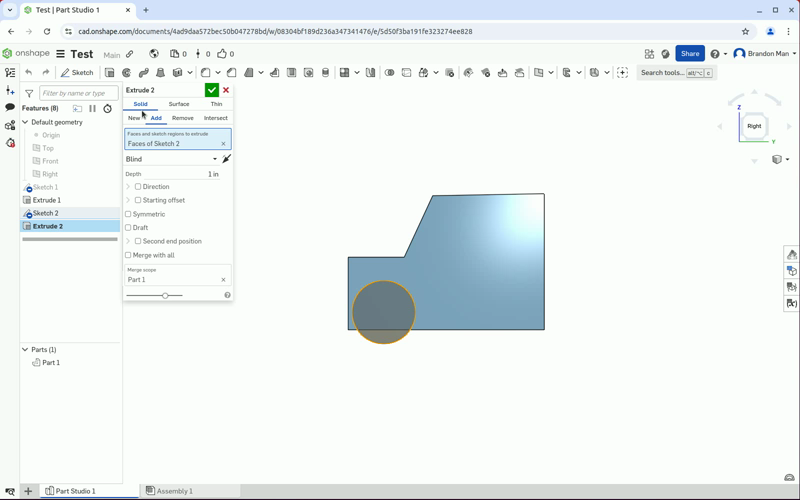
mouse_move(137, 120)
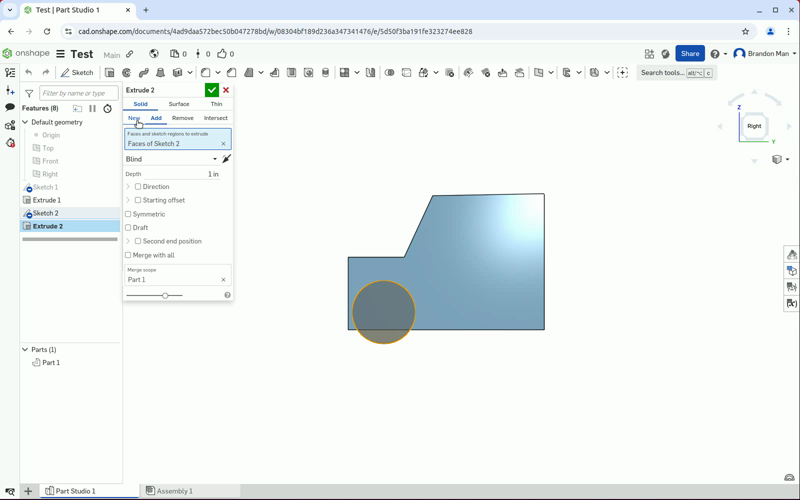
click(137, 120)
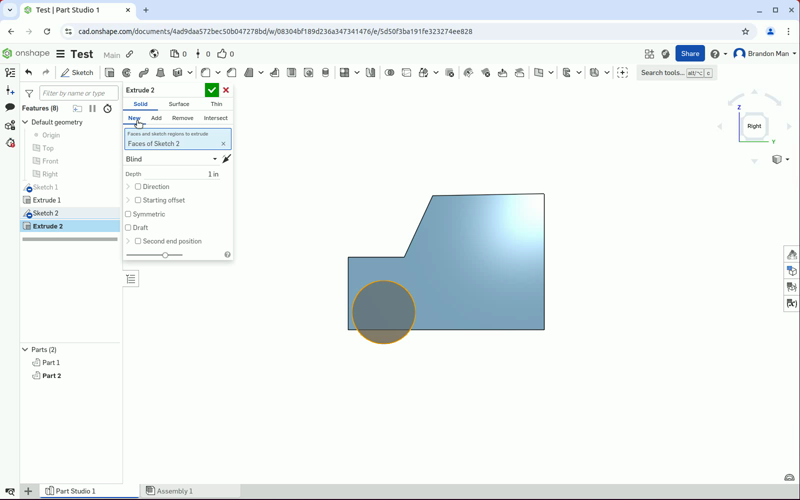
key(tab, 4)
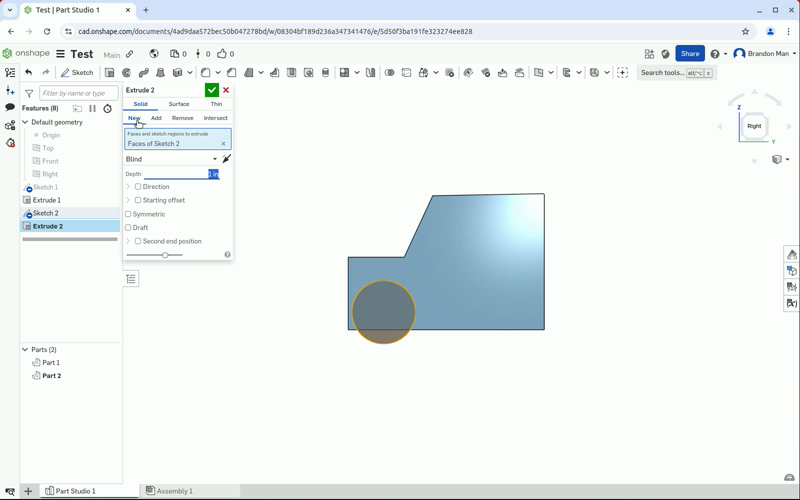
text(17.812)
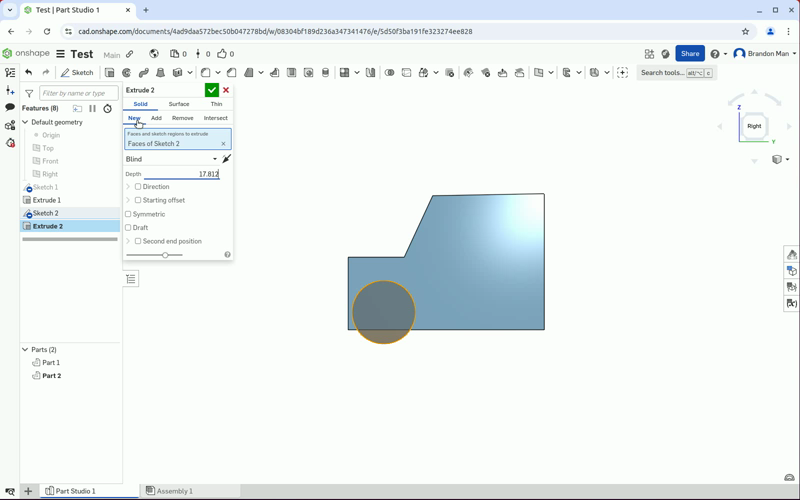
key(tab, 3)
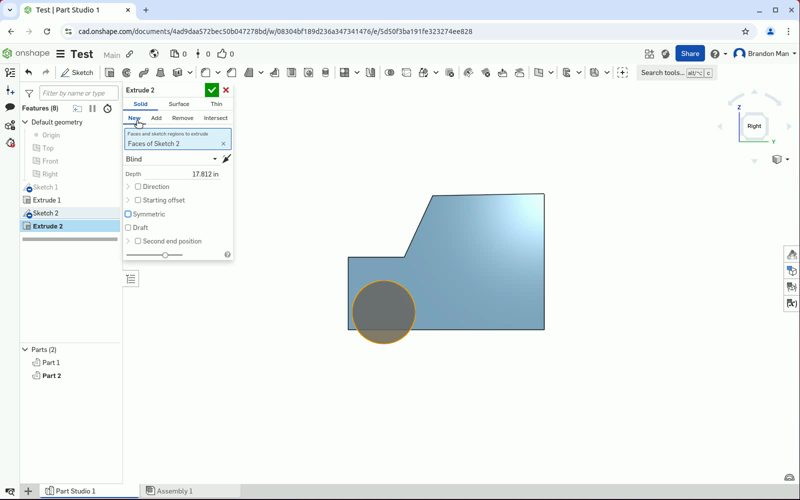
key(space)
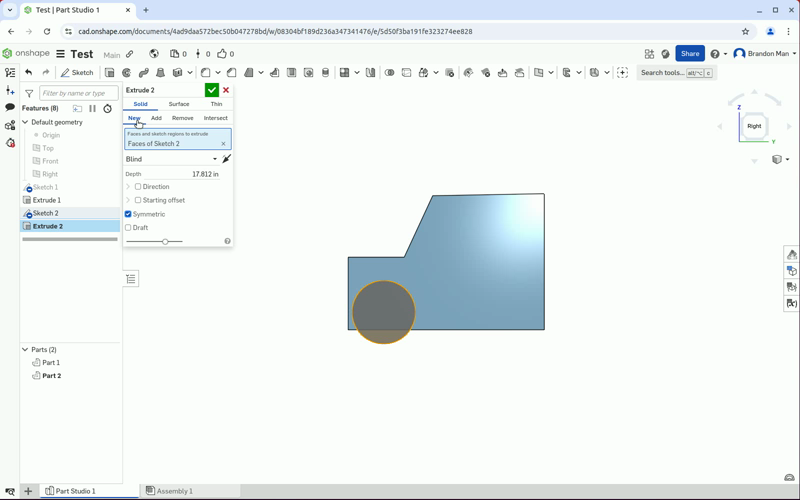
key(enter)
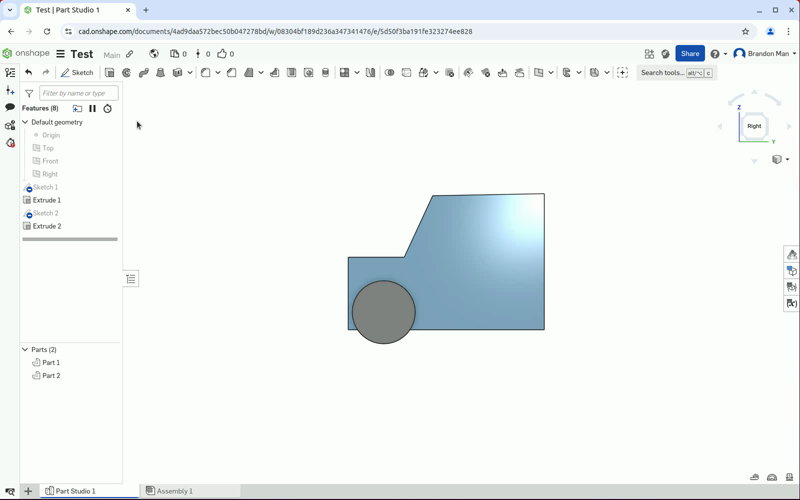
key(shift+h)
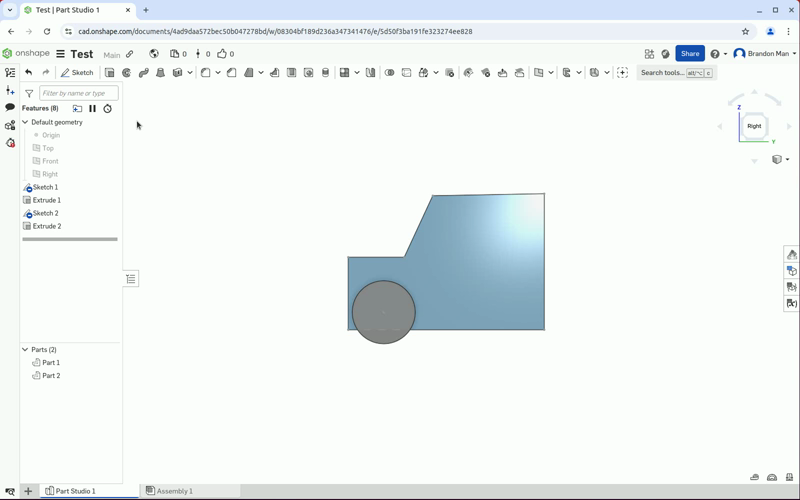
key(shift+h)
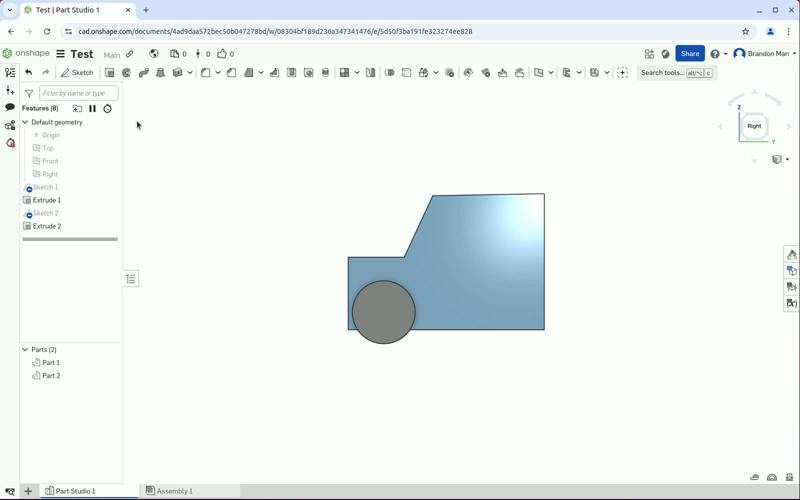
mouse_move(73, 189)
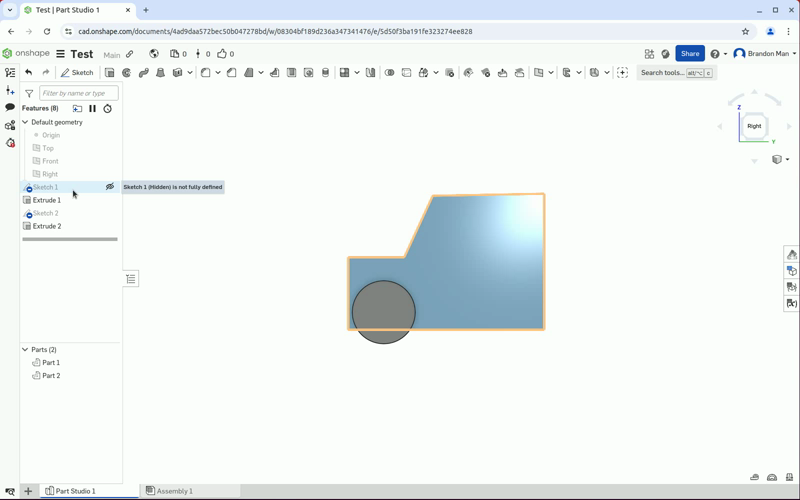
click(73, 189)
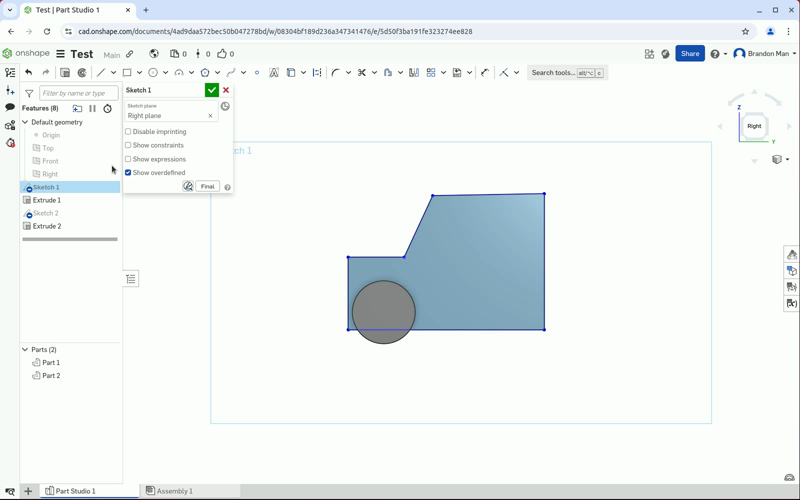
mouse_move(229, 92)
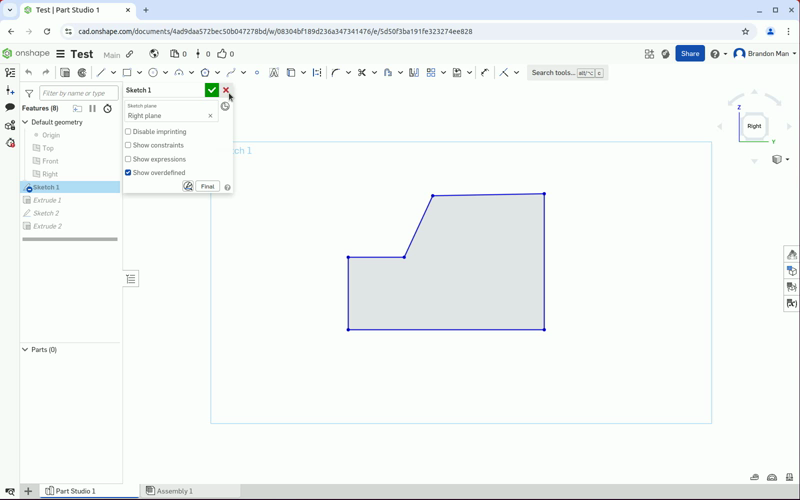
click(229, 92)
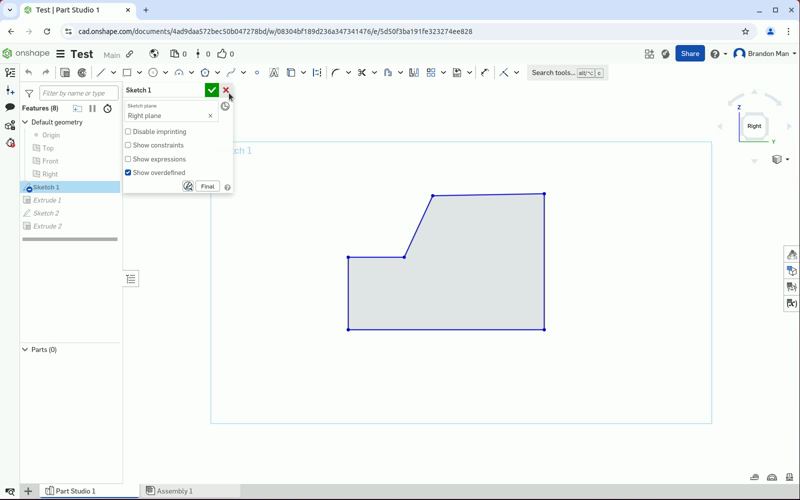
key(shift+s)
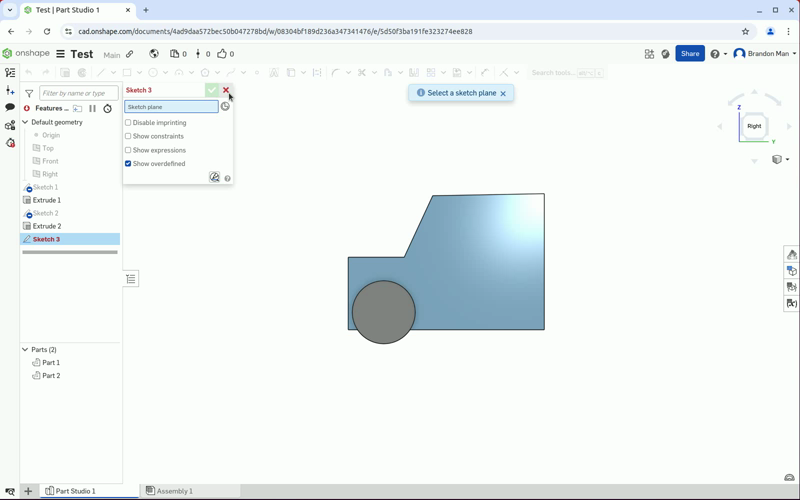
mouse_move(73, 176)
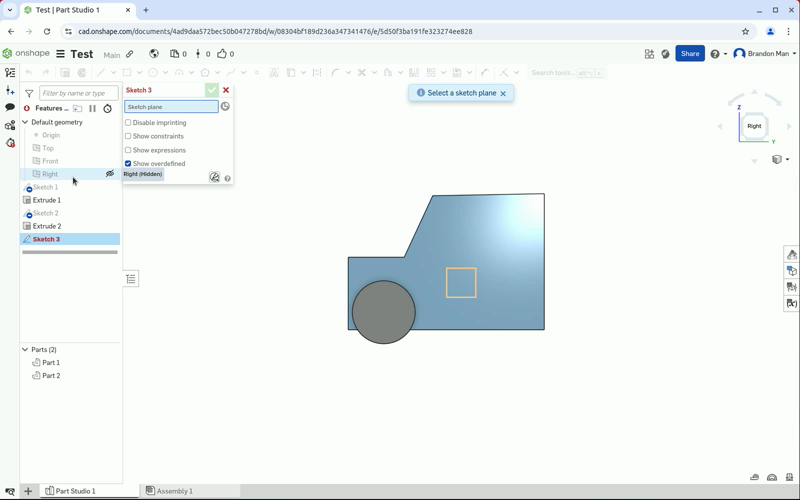
click(73, 176)
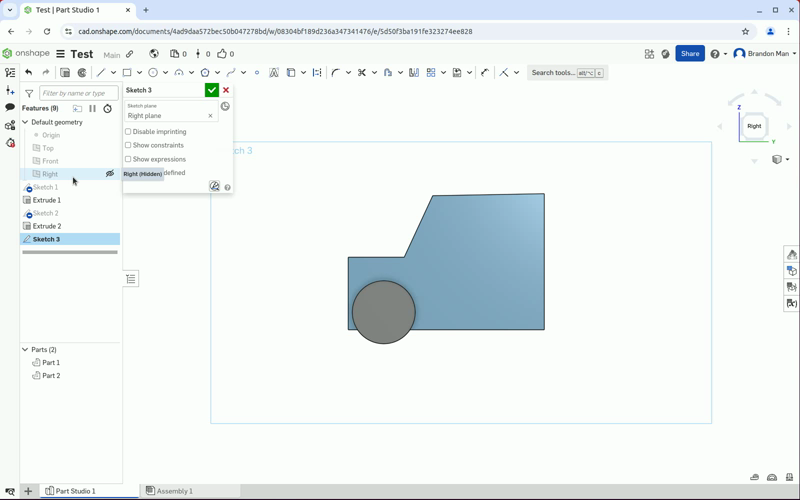
mouse_move(73, 352)
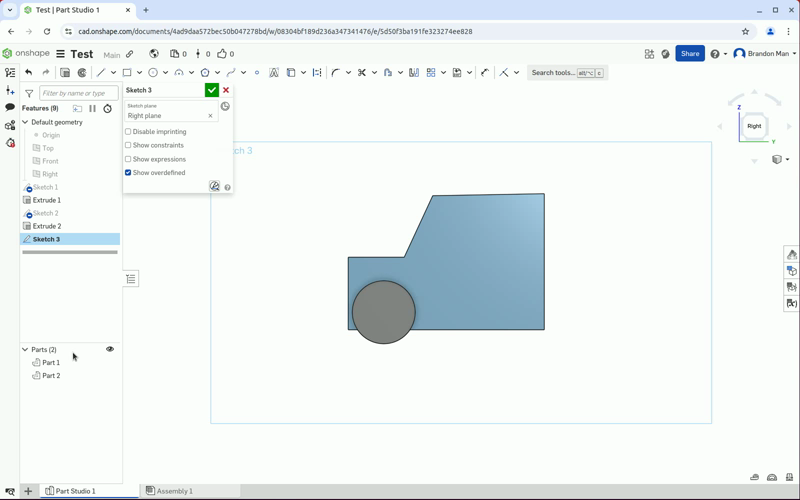
key(y)
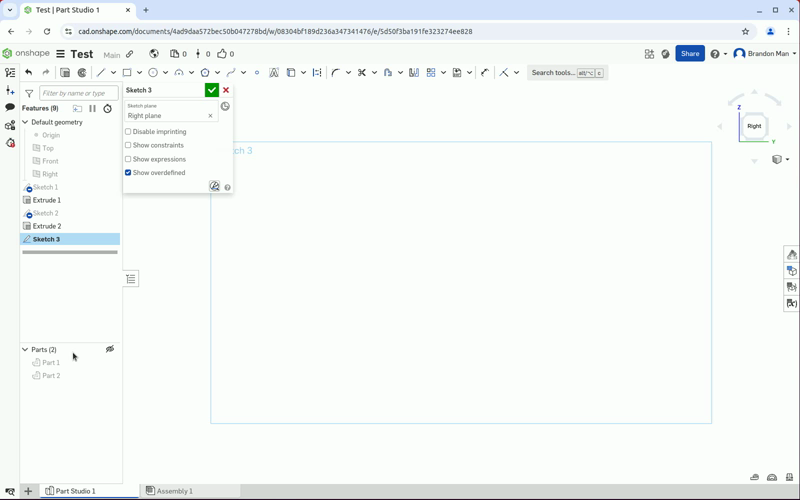
key(c)
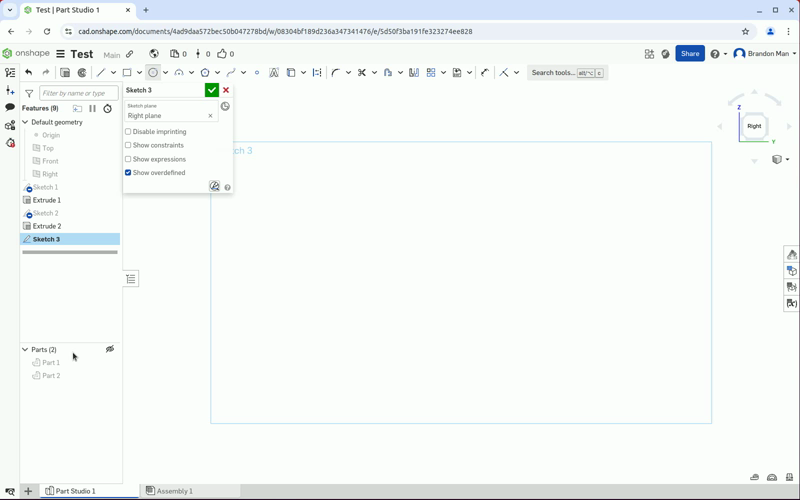
key_down(shift)
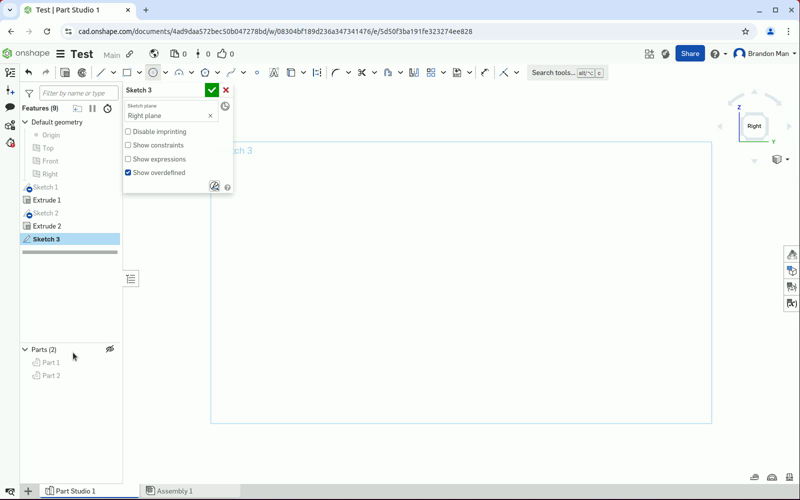
mouse_move(506, 312)
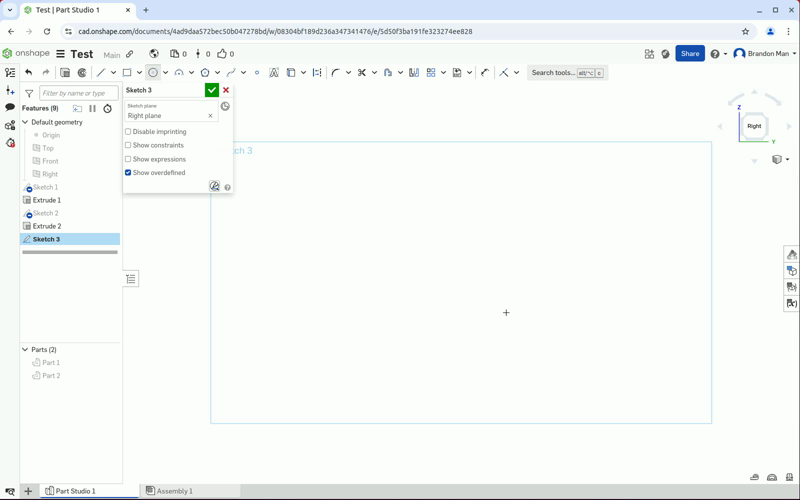
click(506, 312)
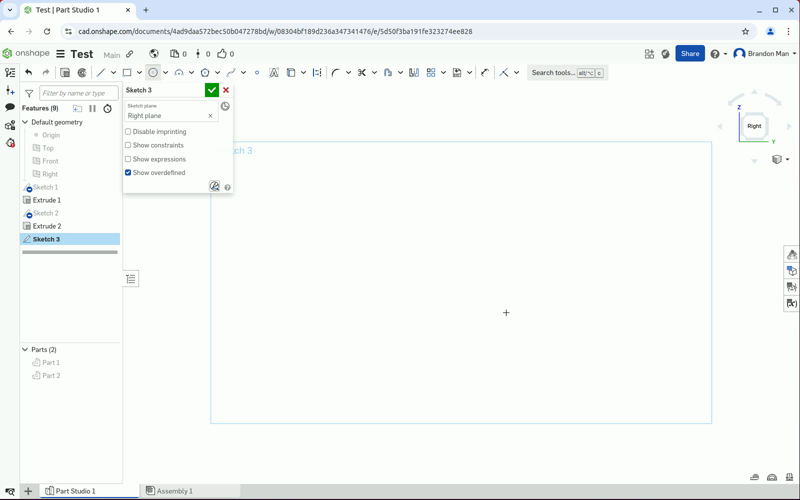
key_up(shift)
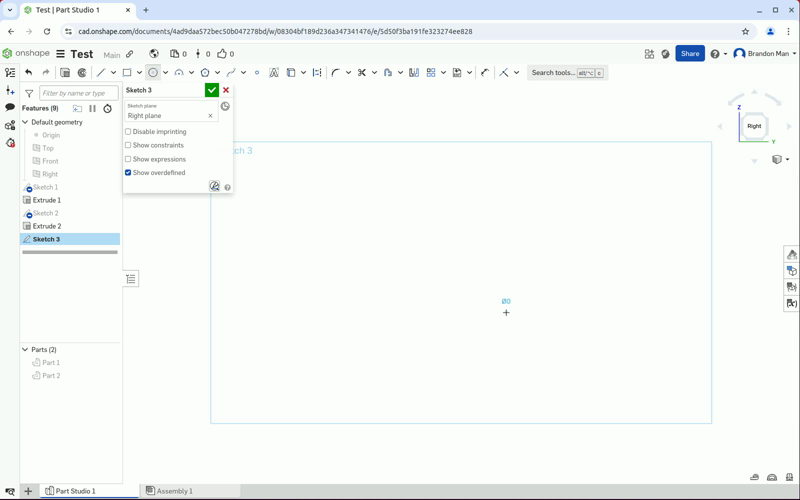
mouse_move(536, 312)
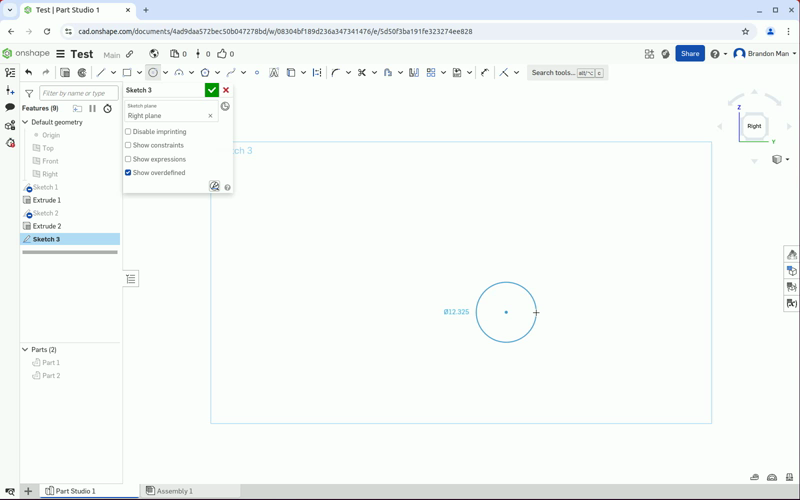
click(536, 312)
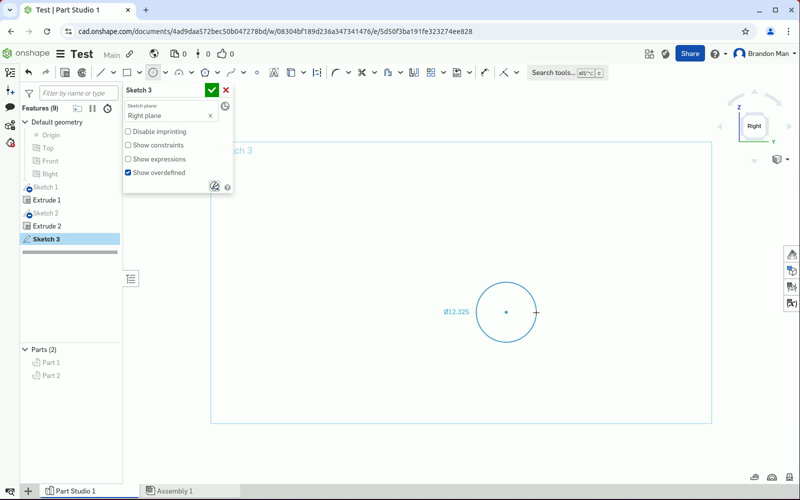
key(esc)
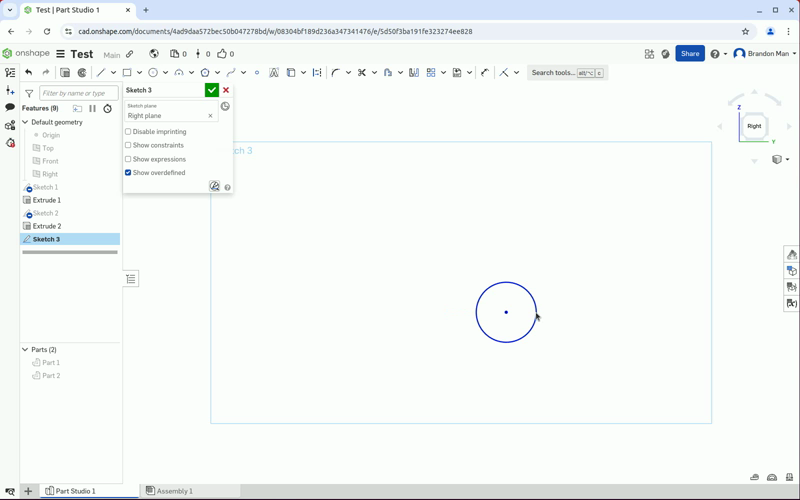
mouse_move(510, 318)
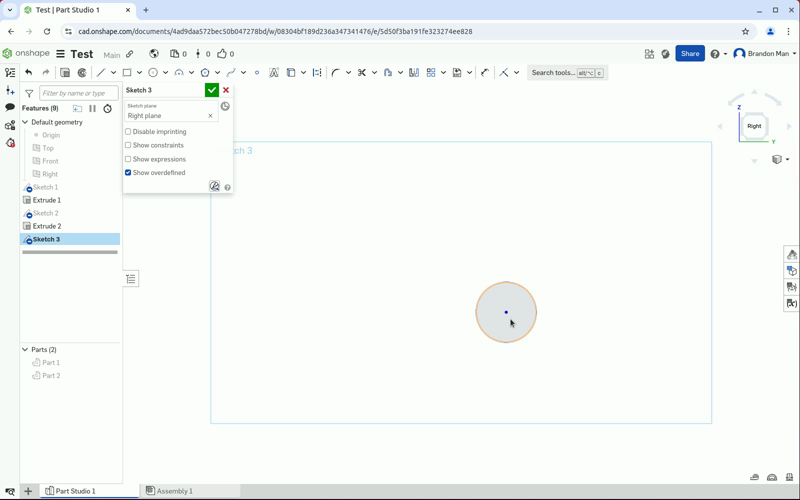
click(510, 318)
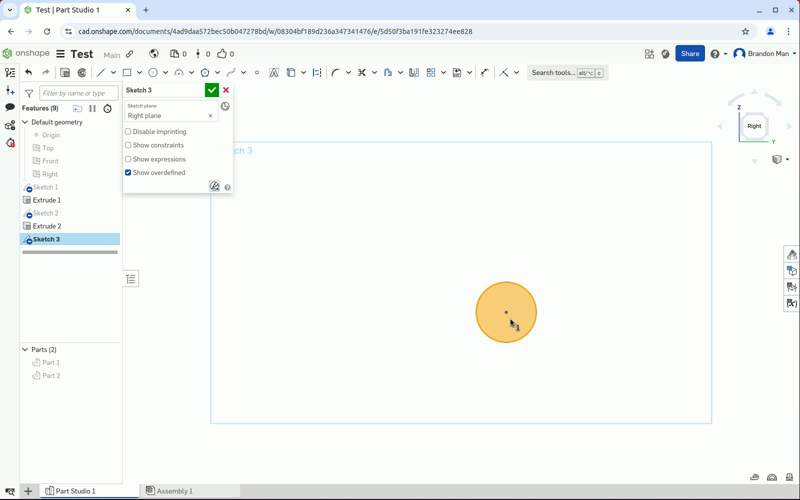
mouse_move(73, 352)
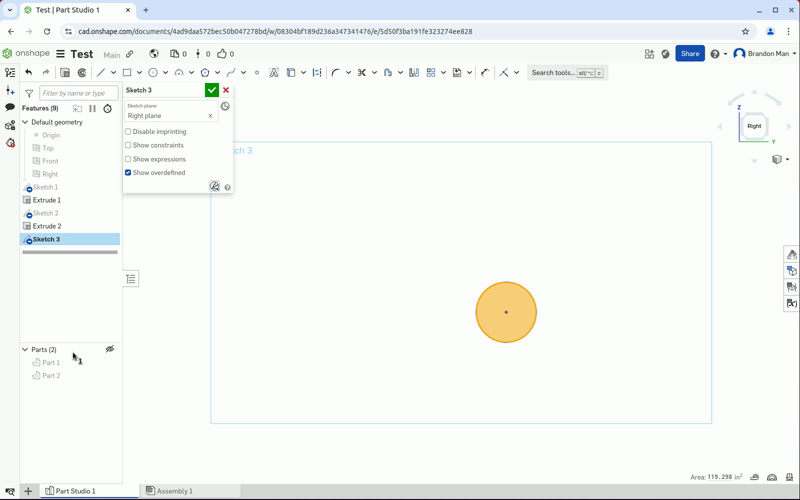
key(shift+y)
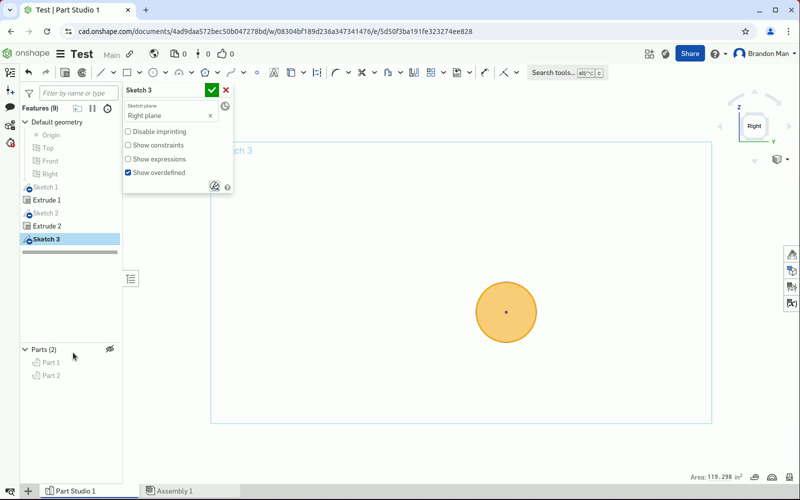
key(shift+e)
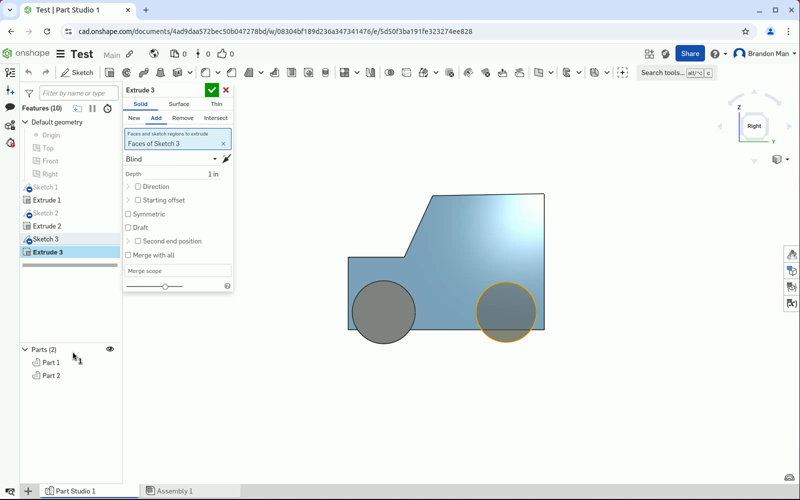
mouse_move(143, 106)
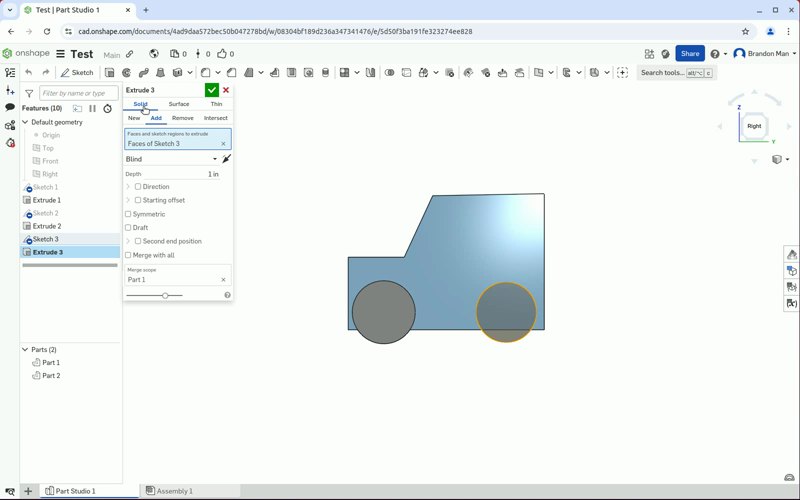
click(143, 106)
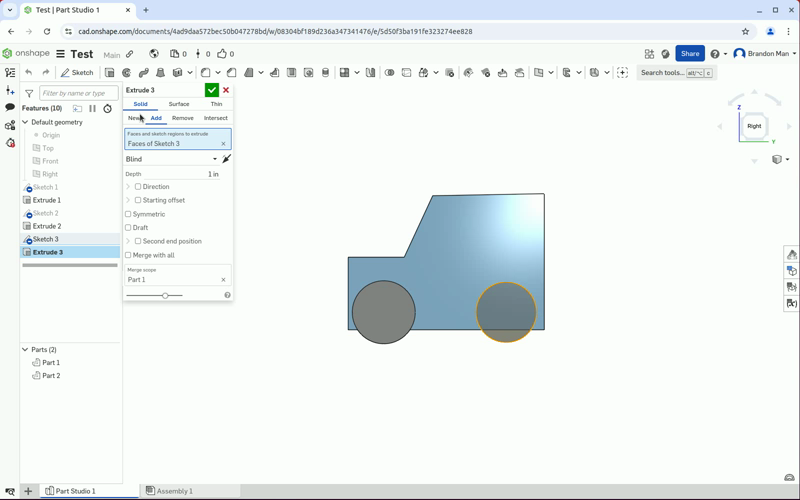
mouse_move(137, 120)
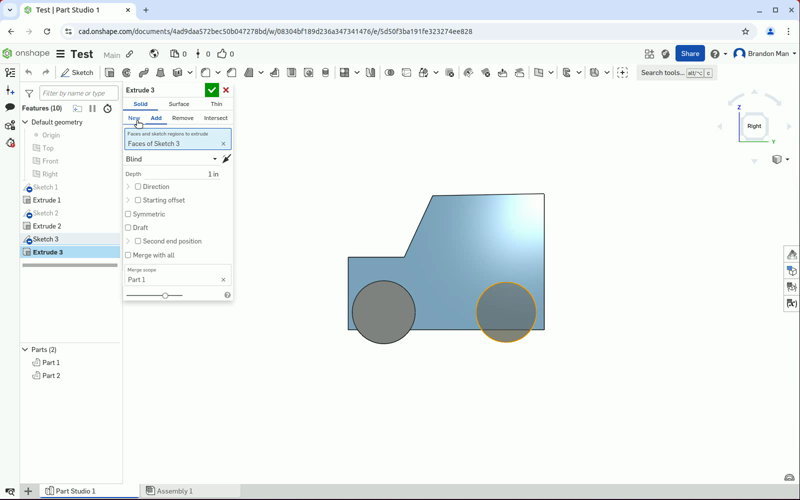
click(137, 120)
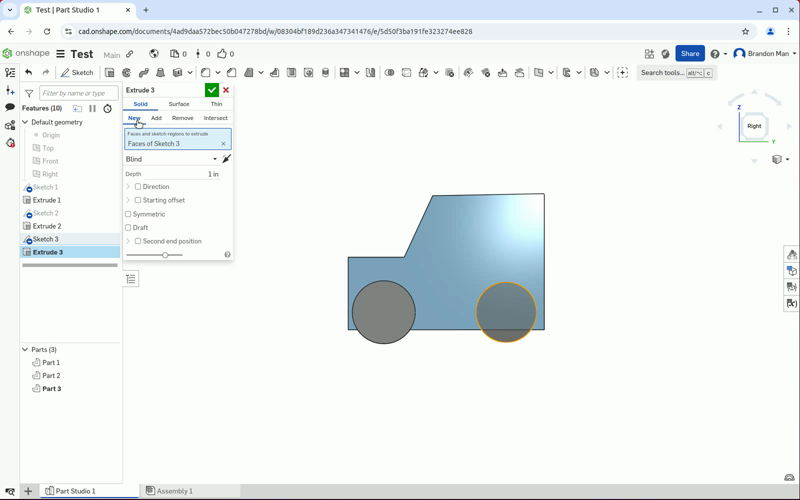
key(tab, 4)
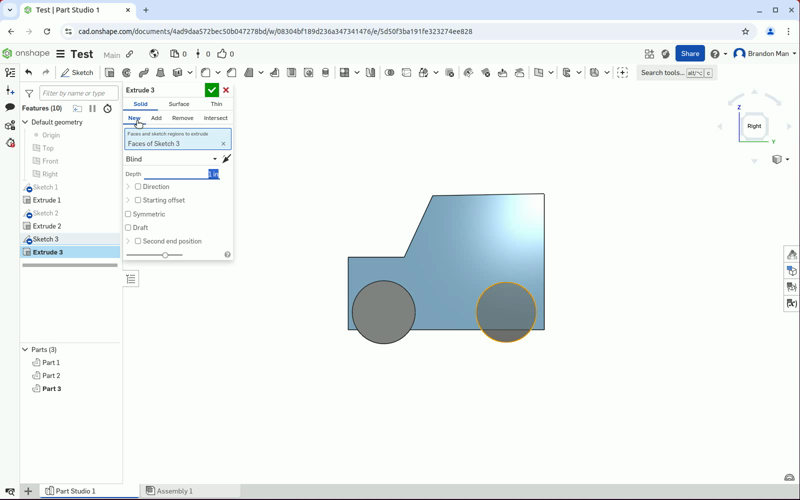
text(17.812)
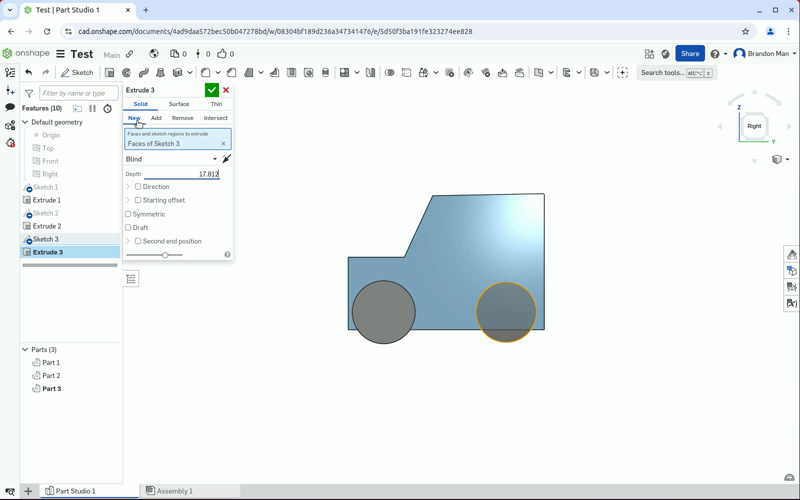
key(tab, 3)
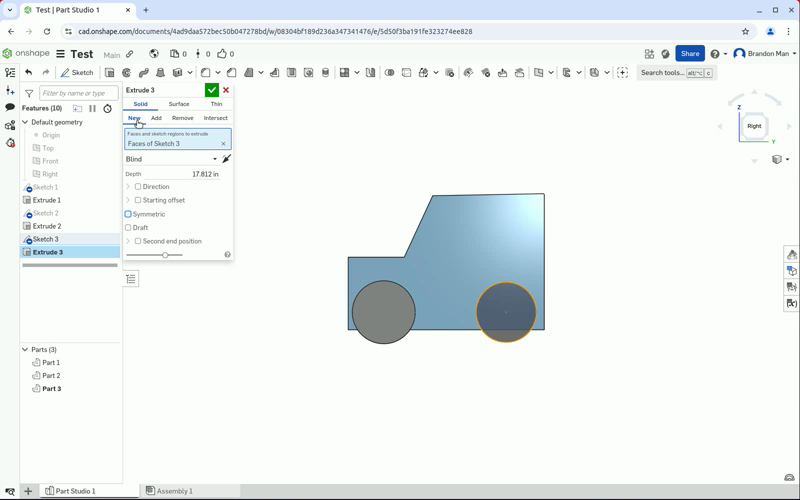
key(space)
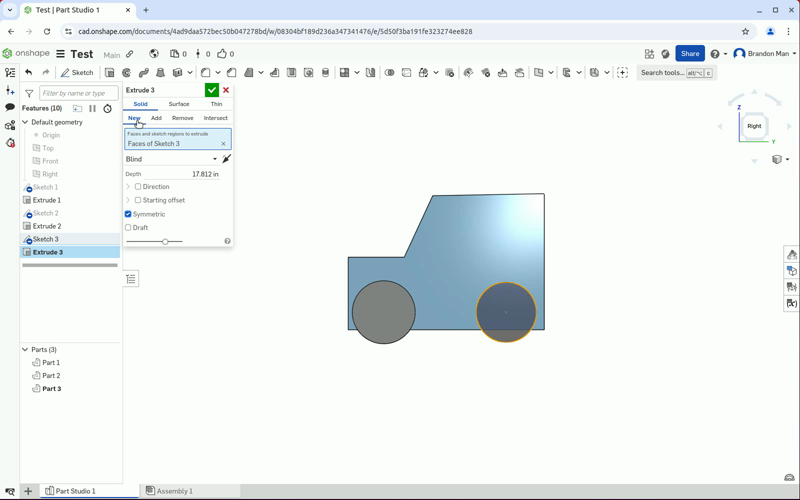
key(enter)
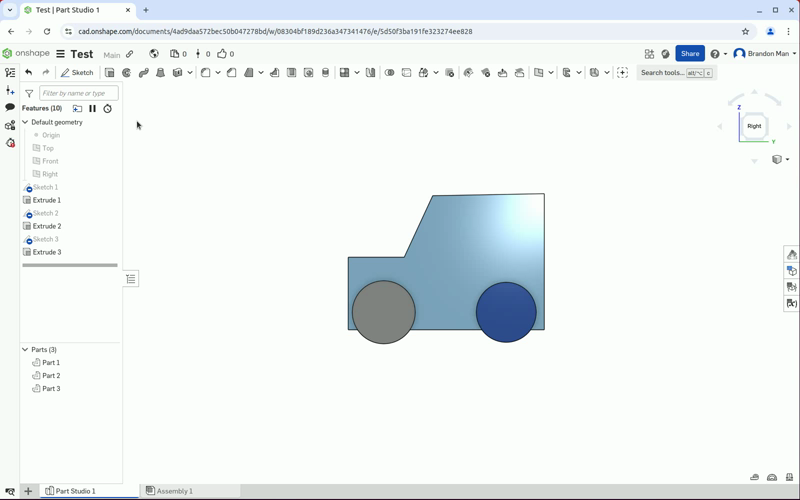
key(shift+h)
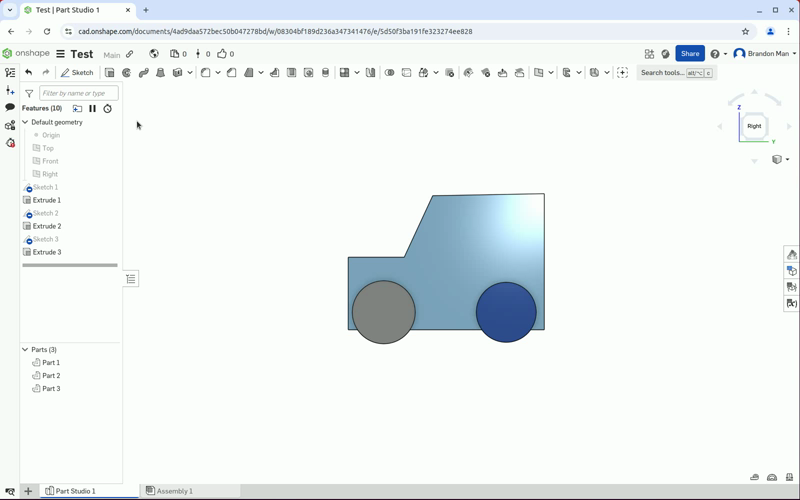
key(shift+h)
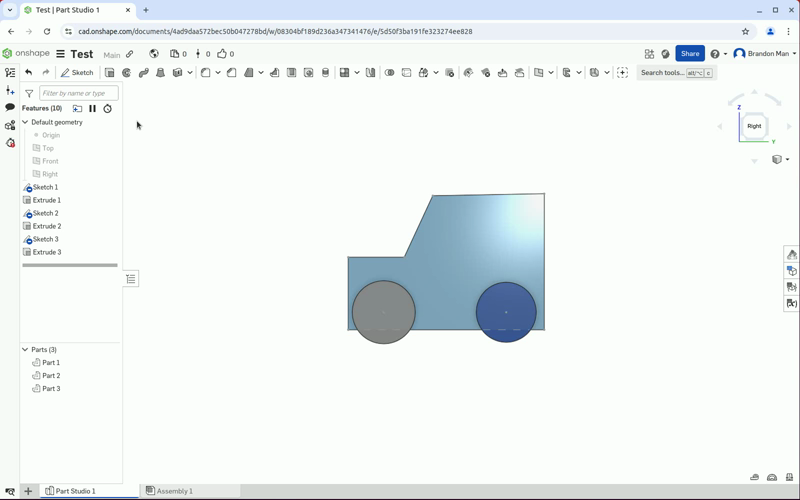
key(shift+7)
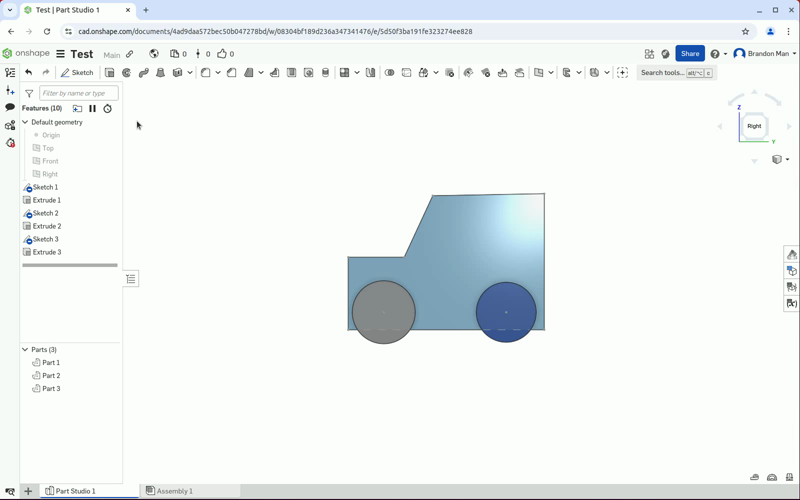
key(right, 2)
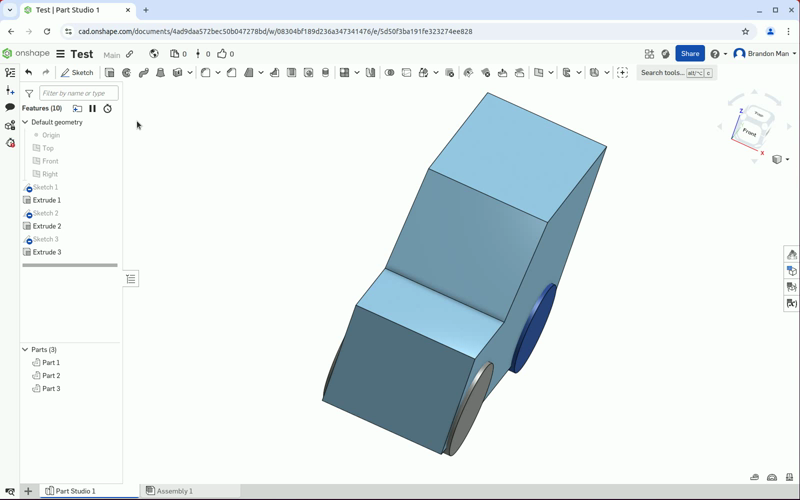
key(down, 2)
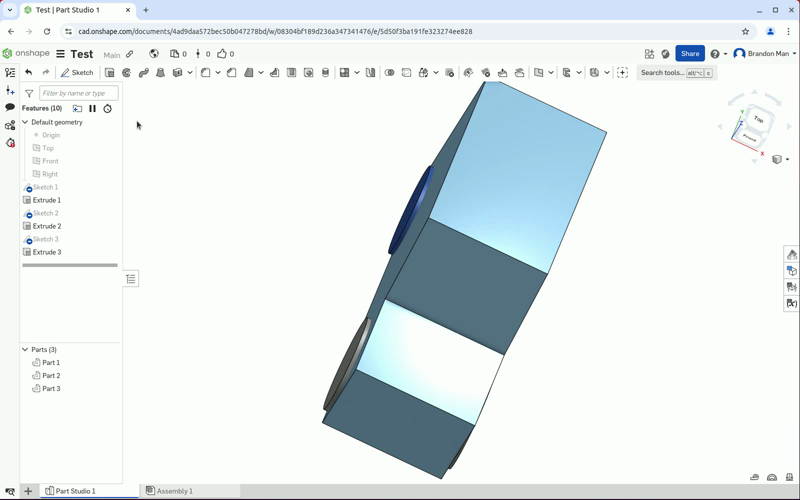
key(up, 2)
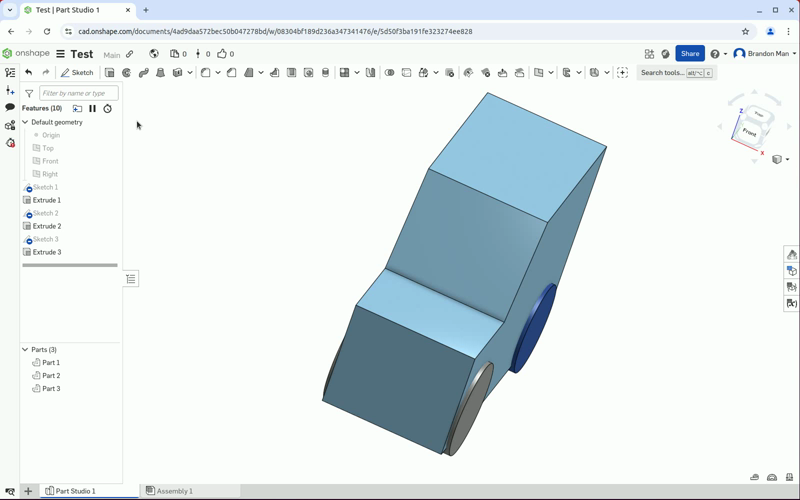
key(left, 2)
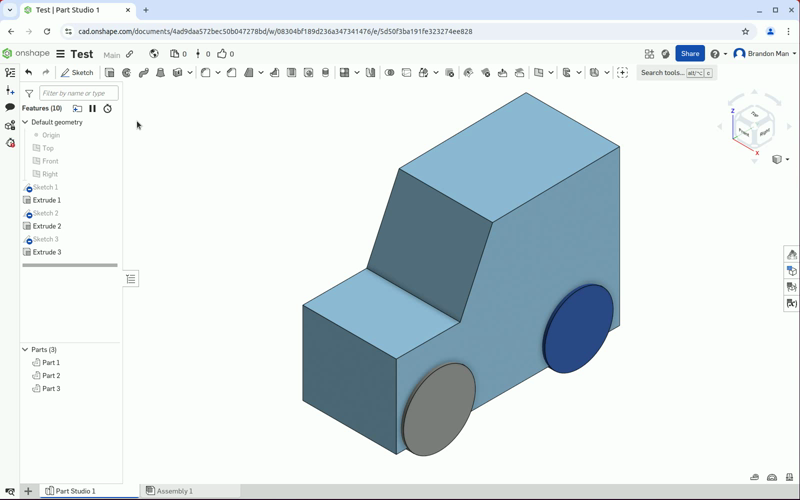
mouse_move(73, 189)
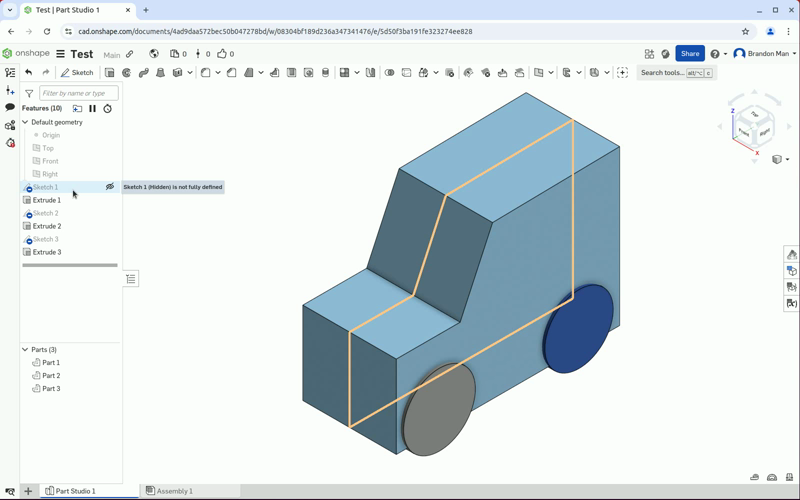
click(73, 189)